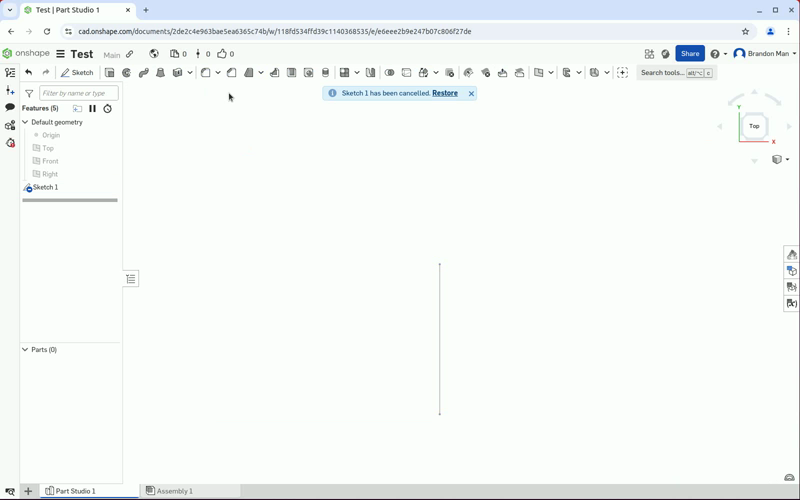
key(shift+h)
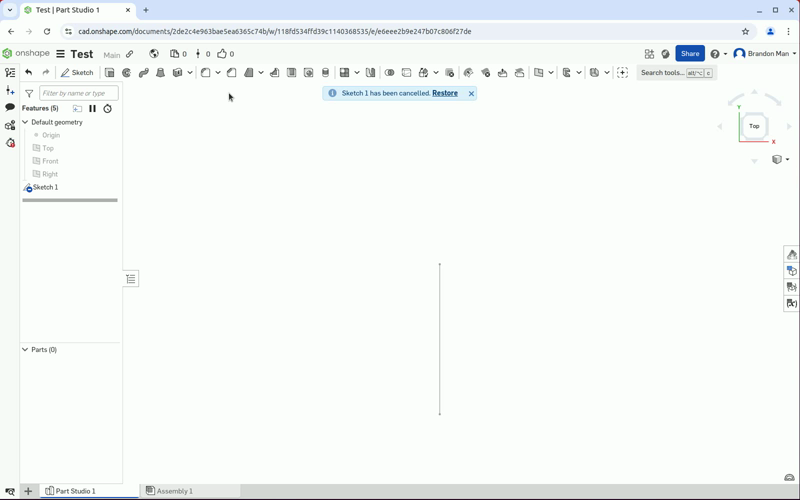
key(shift+s)
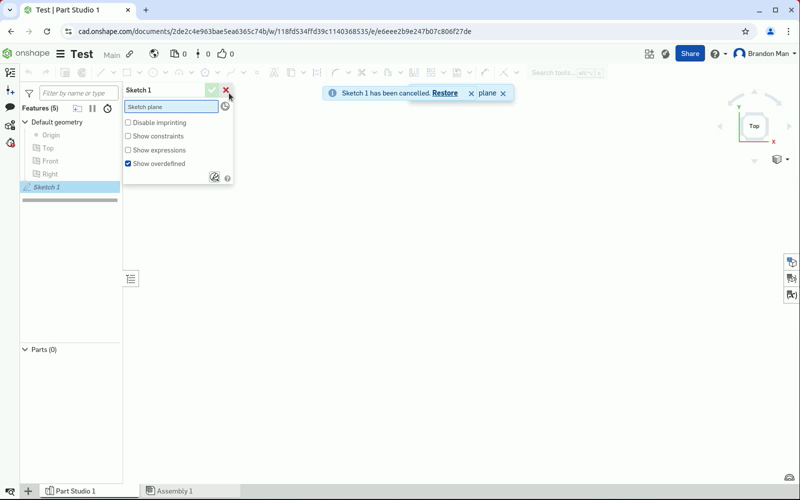
mouse_move(73, 150)
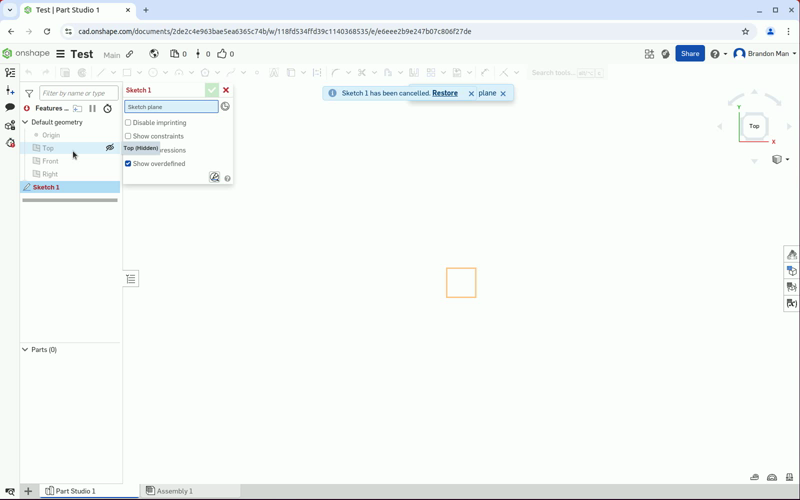
click(73, 150)
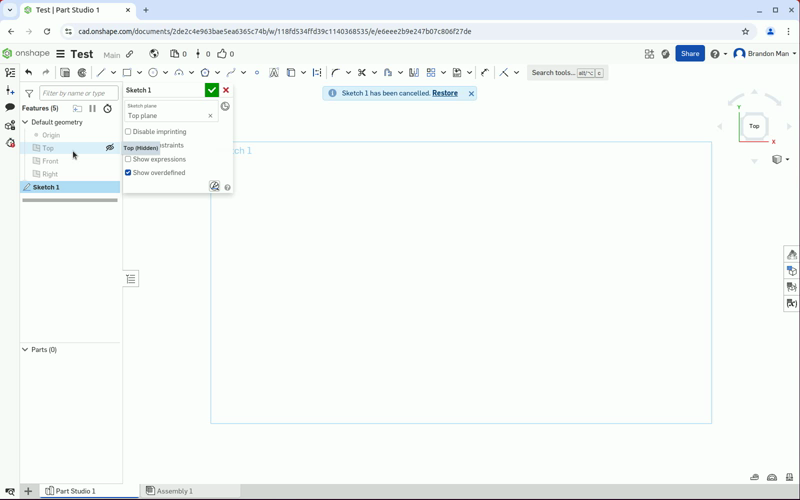
mouse_move(73, 352)
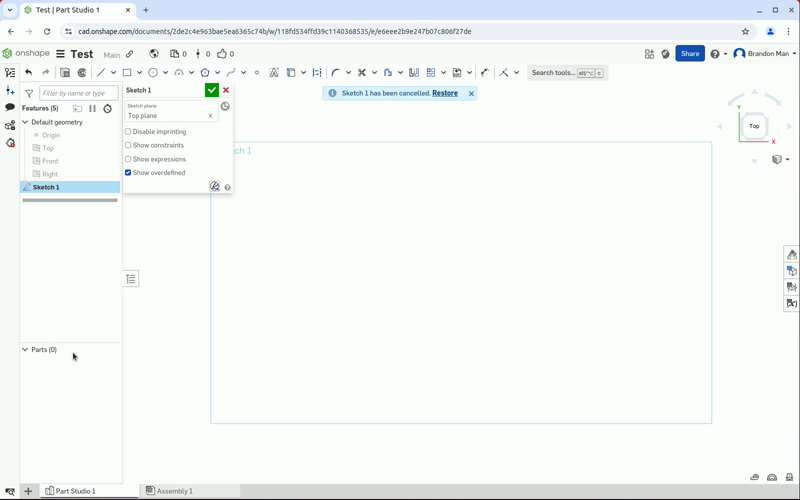
key(y)
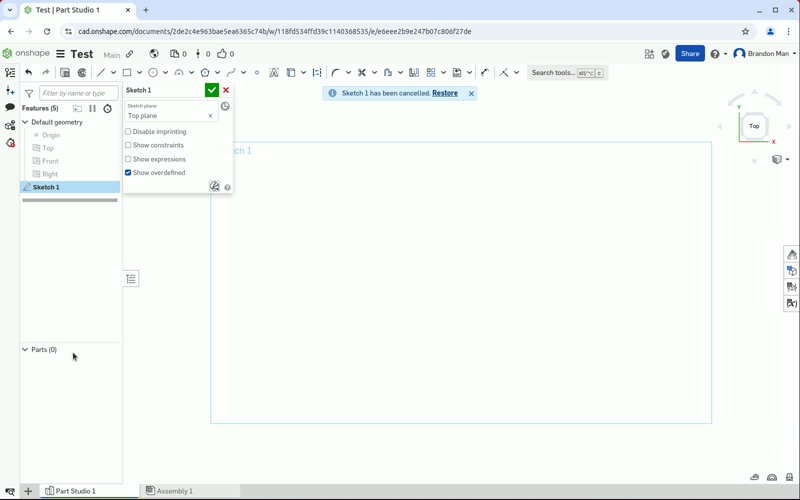
key(l)
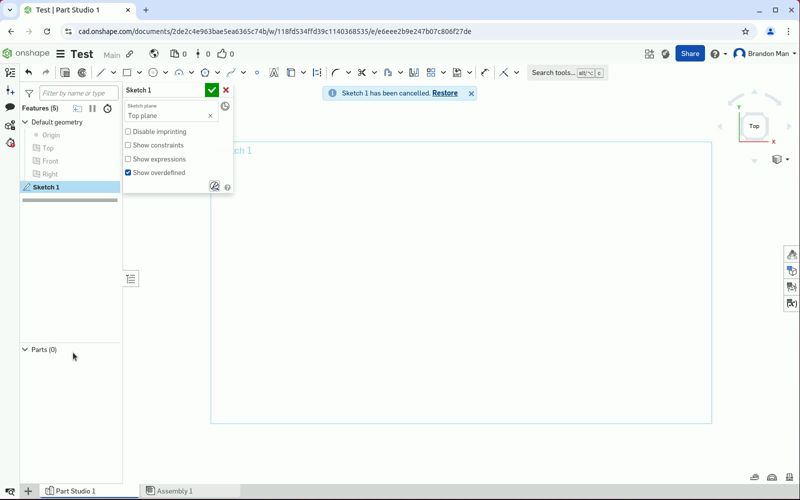
key_down(shift)
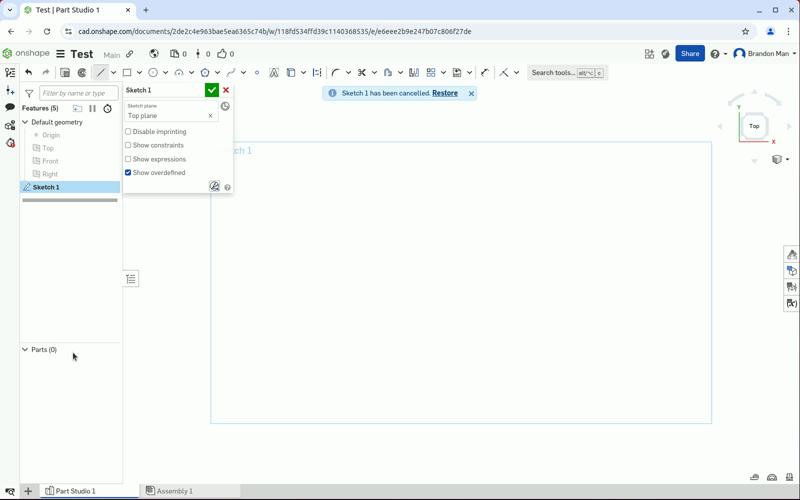
mouse_move(460, 282)
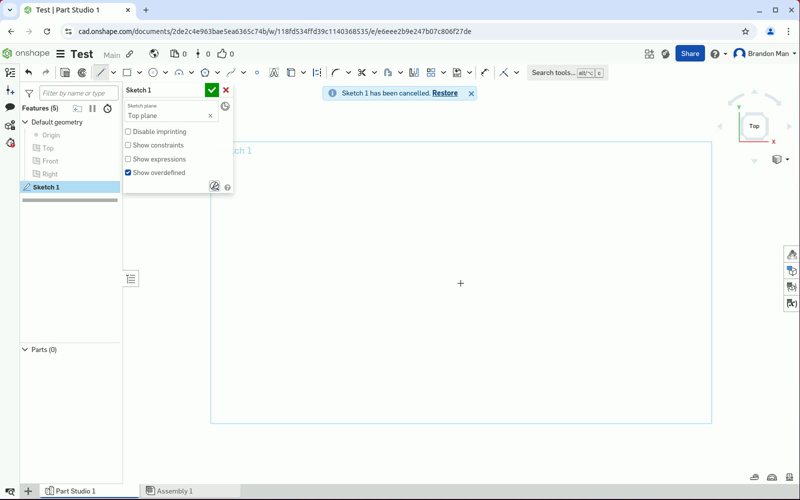
click(460, 282)
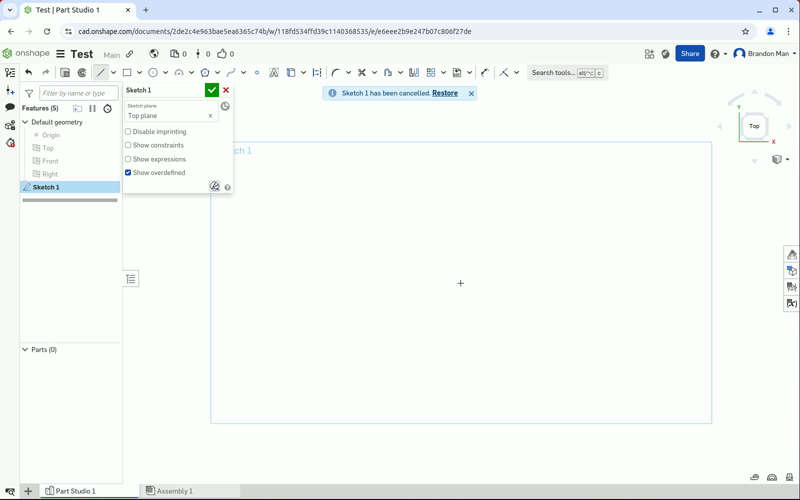
key_up(shift)
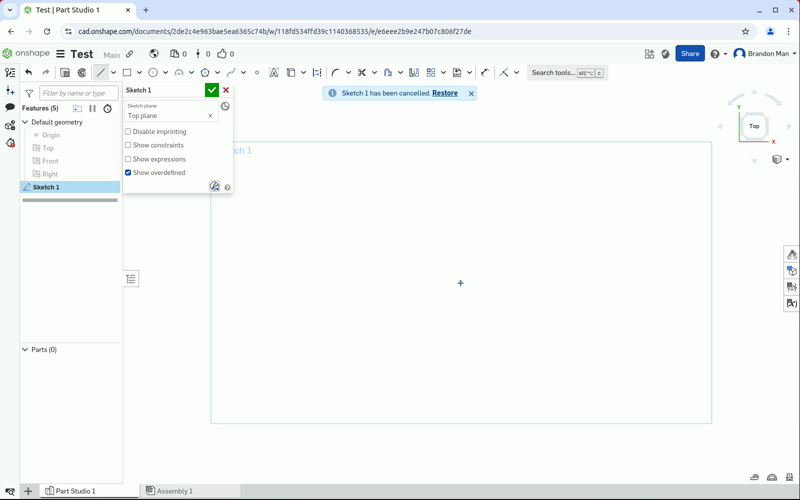
key_down(shift)
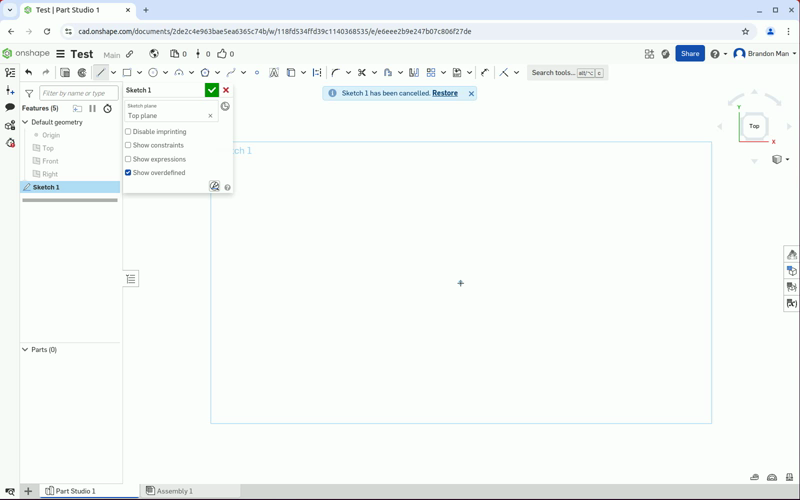
mouse_move(573, 282)
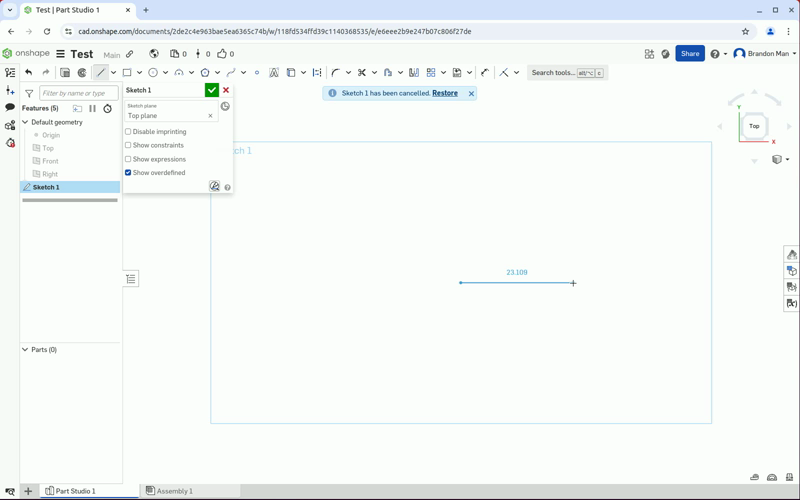
click(573, 282)
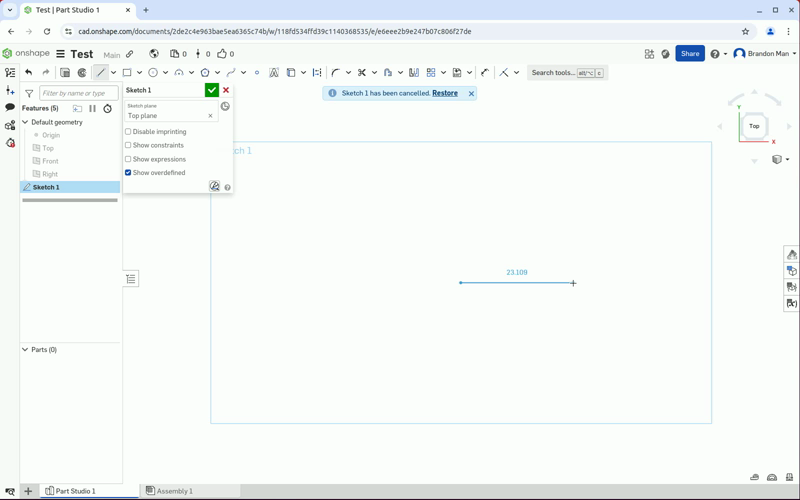
key_up(shift)
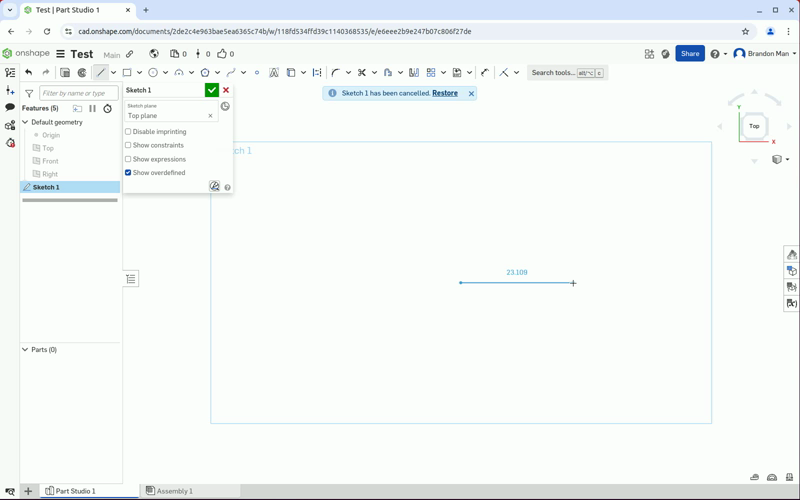
key_down(shift)
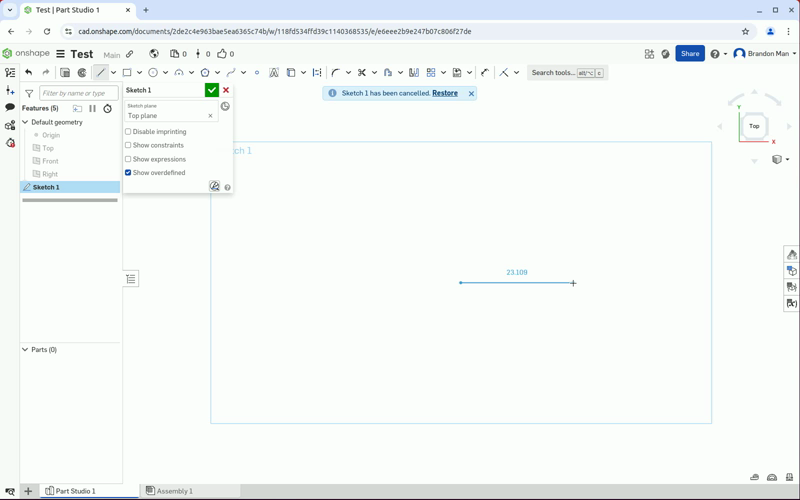
mouse_move(573, 178)
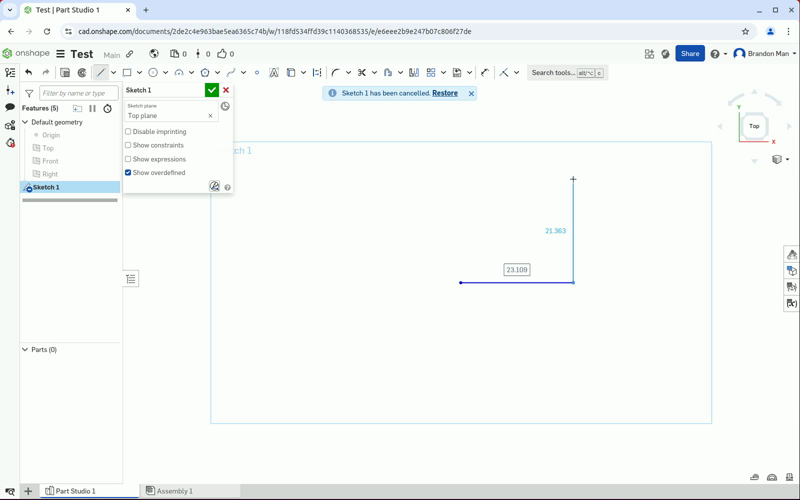
click(573, 178)
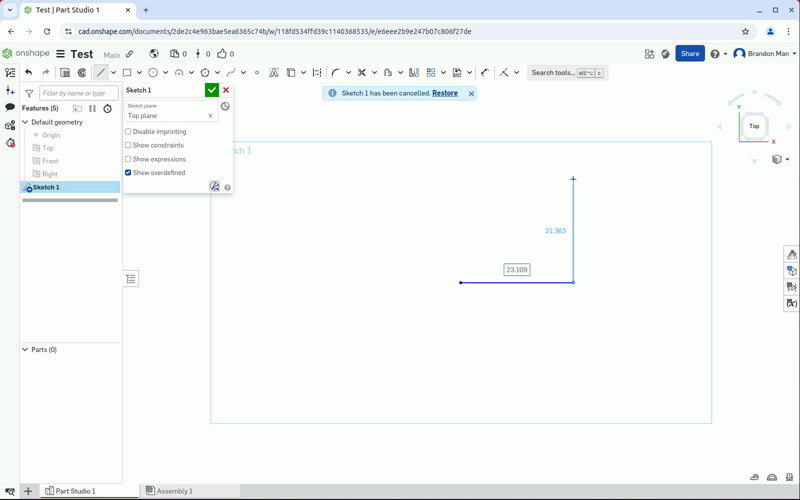
key_up(shift)
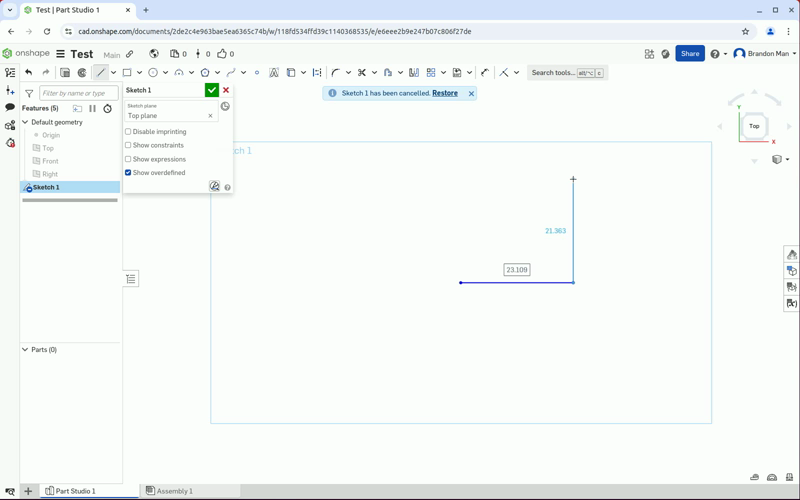
key_down(shift)
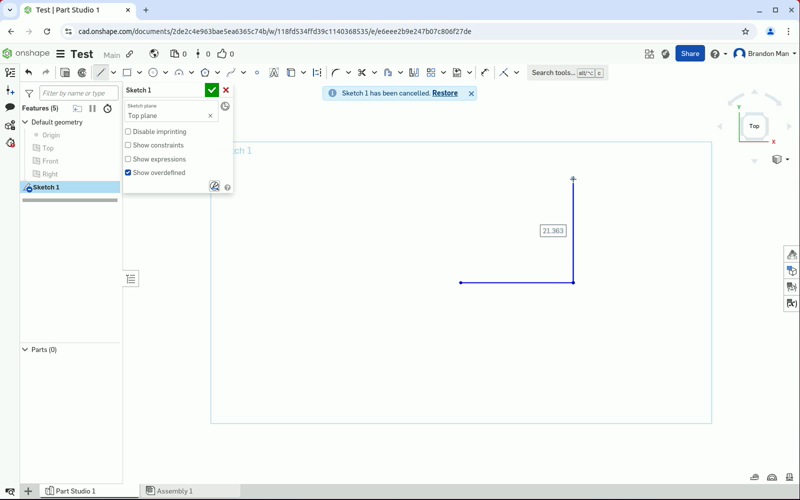
mouse_move(460, 178)
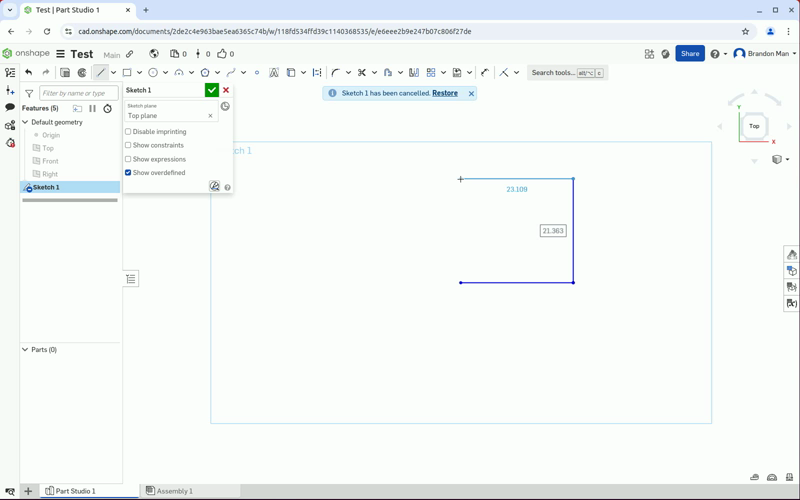
click(460, 178)
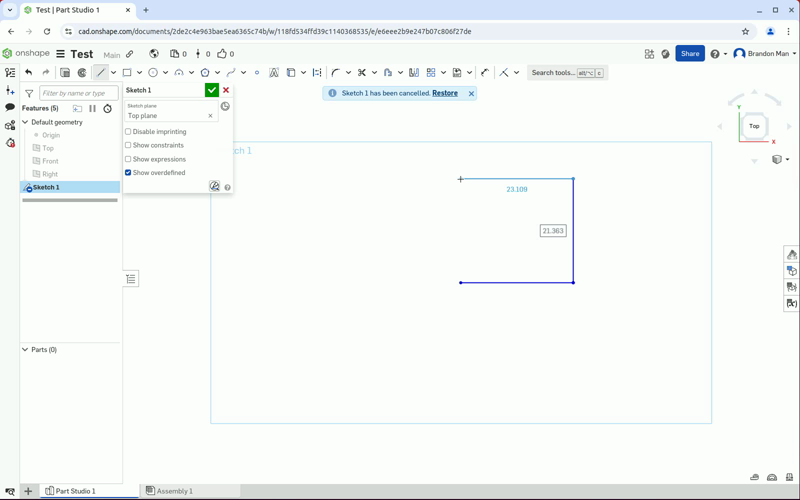
key_up(shift)
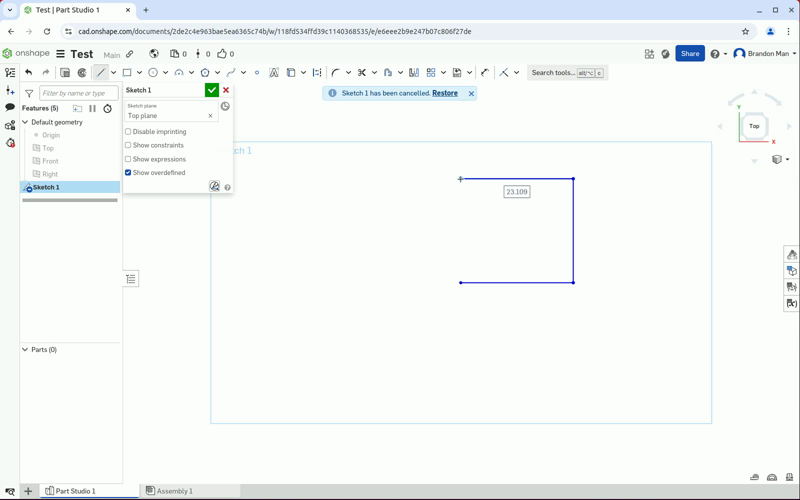
key_down(shift)
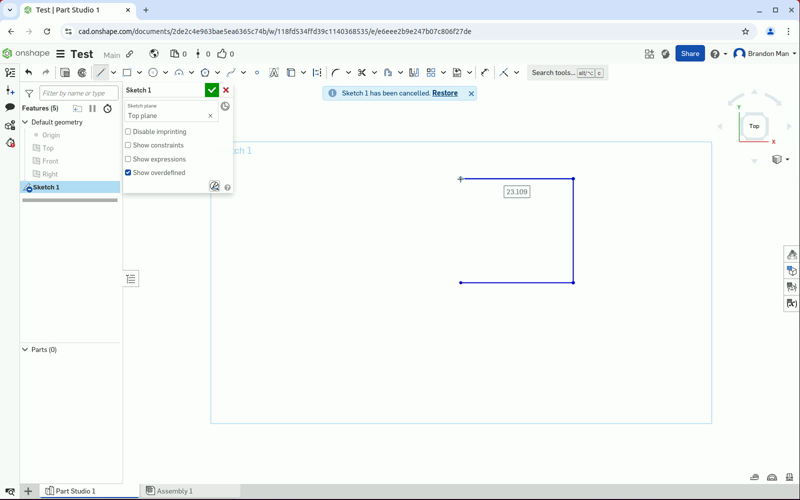
mouse_move(460, 282)
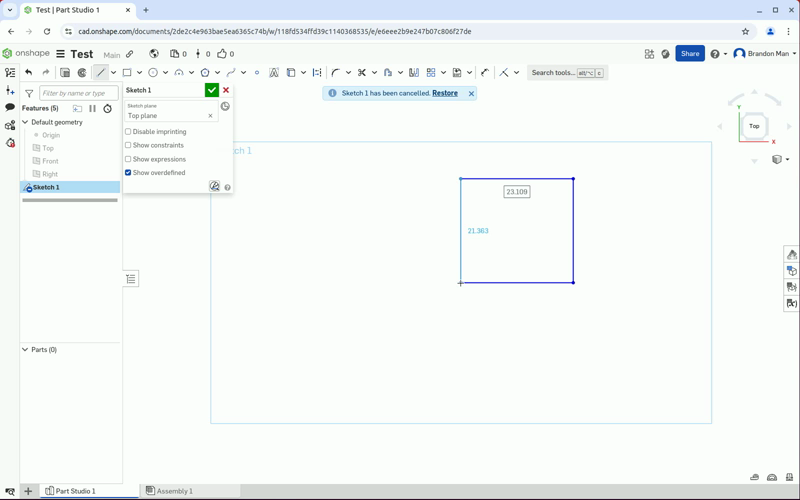
key_up(shift)
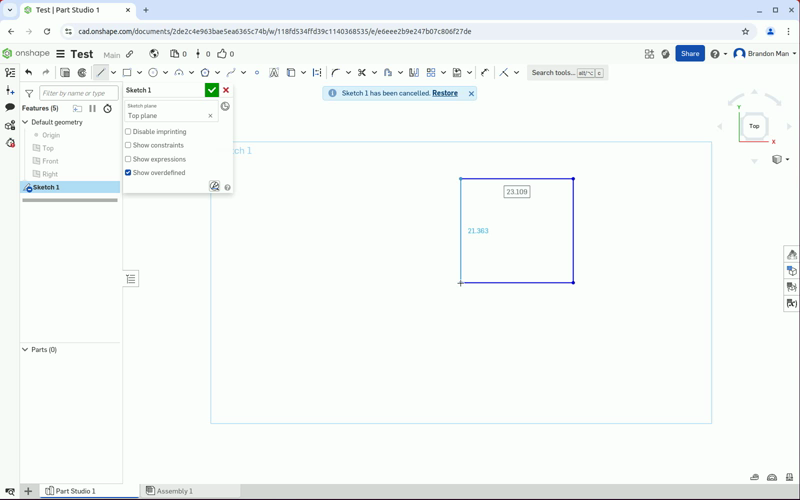
click(460, 282)
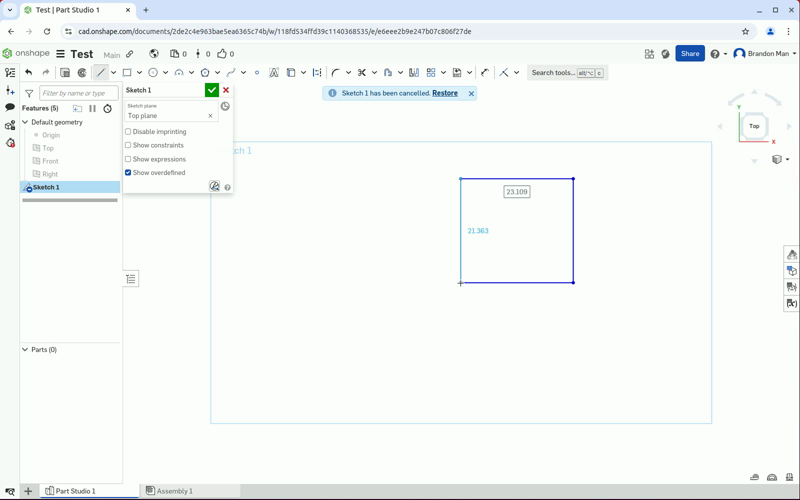
key(esc)
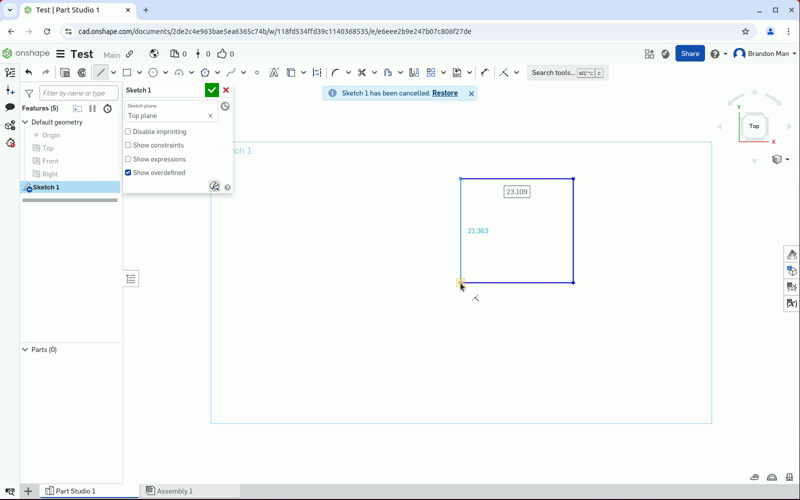
mouse_move(502, 225)
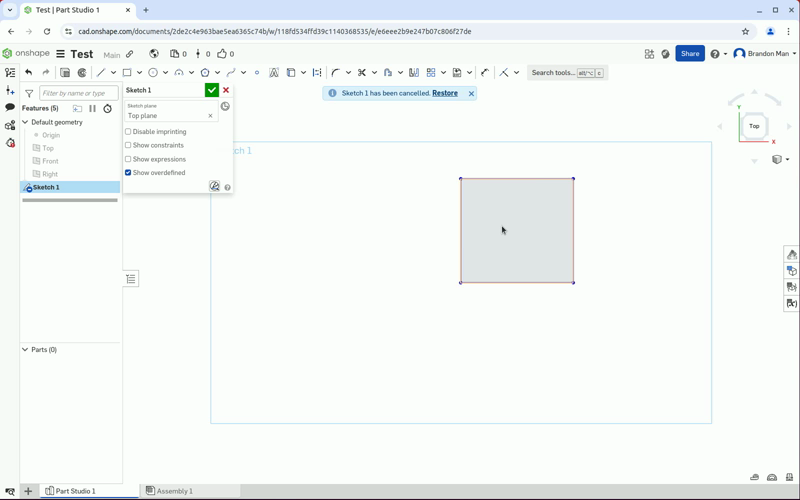
click(502, 225)
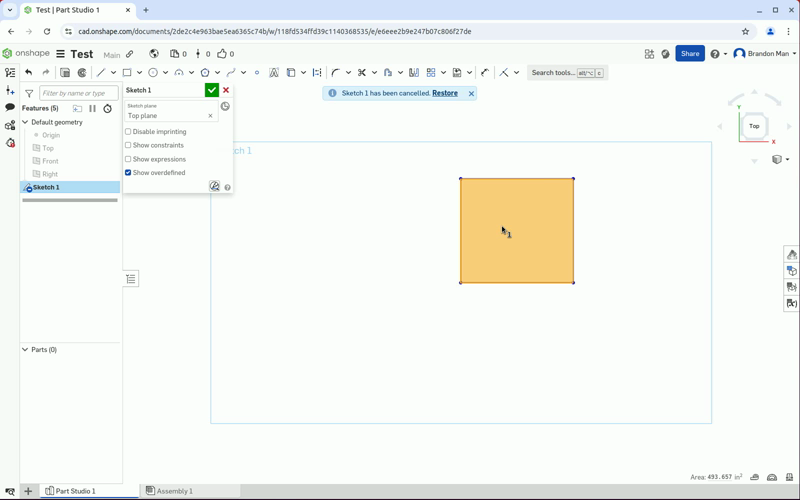
mouse_move(73, 352)
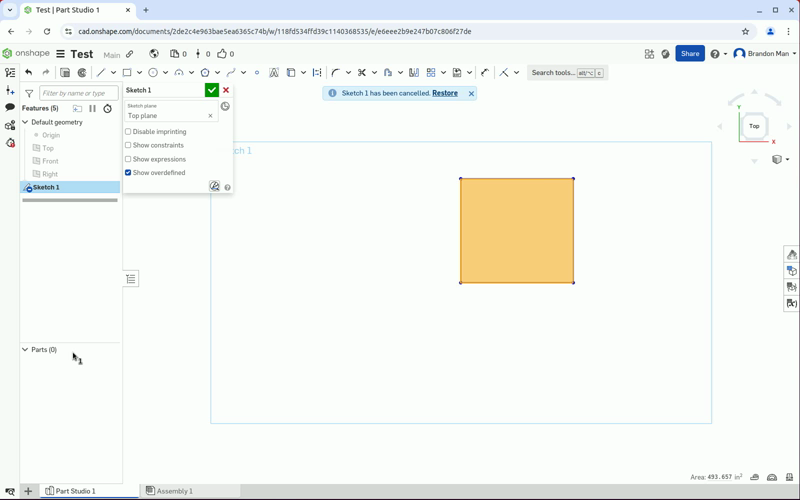
key(shift+y)
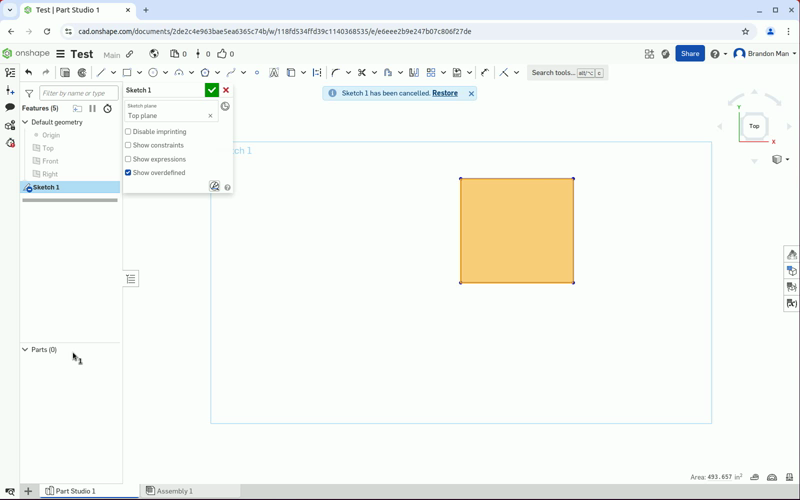
key(shift+e)
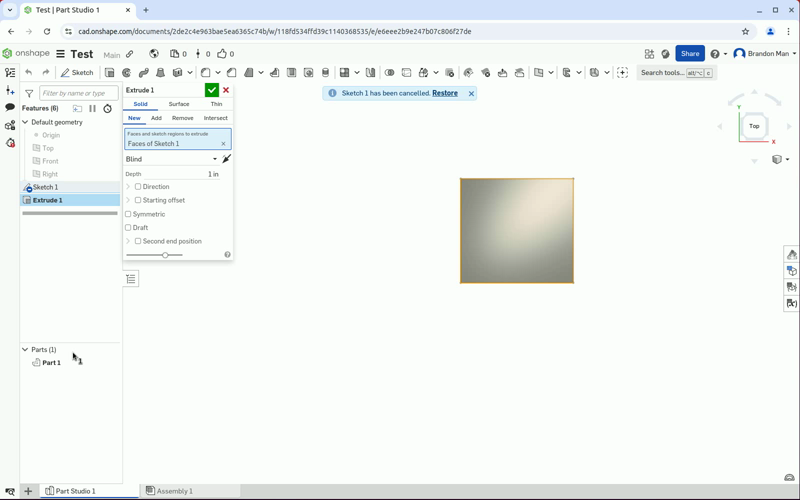
mouse_move(143, 106)
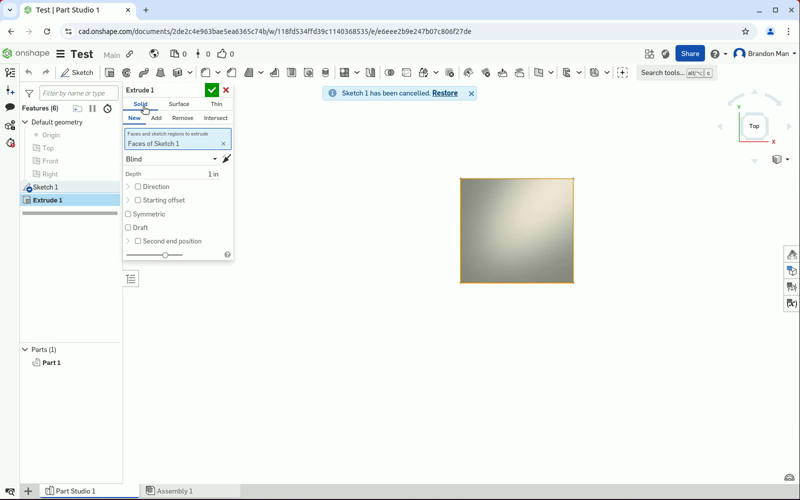
click(143, 106)
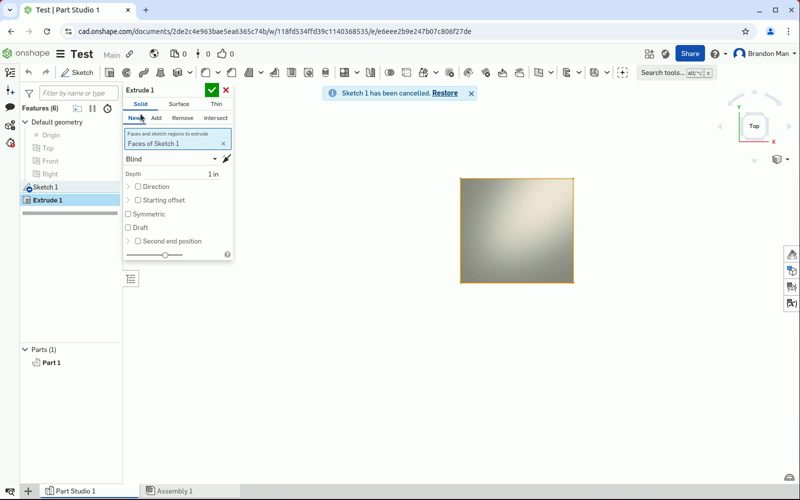
mouse_move(137, 120)
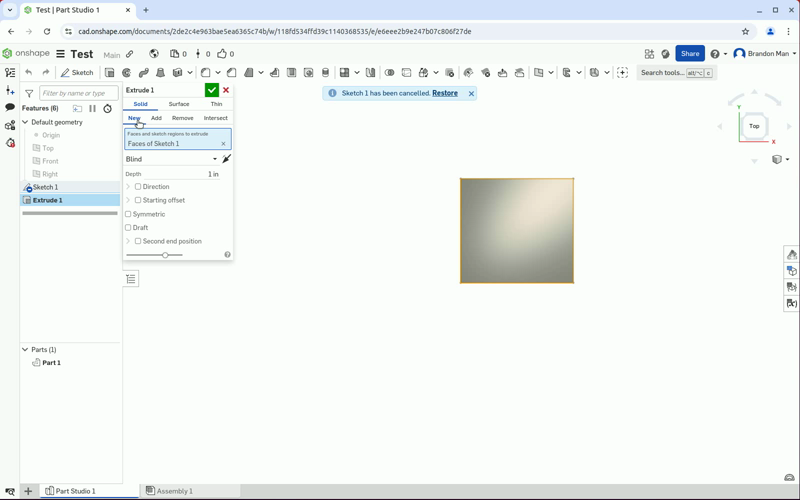
click(137, 120)
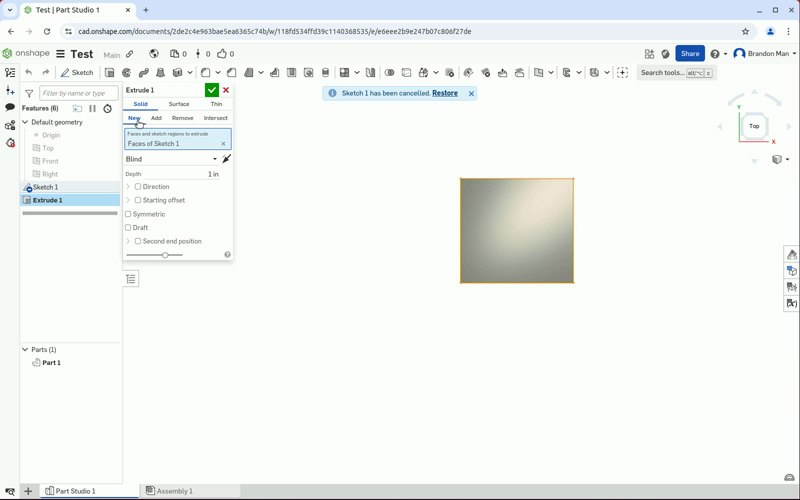
key(tab, 4)
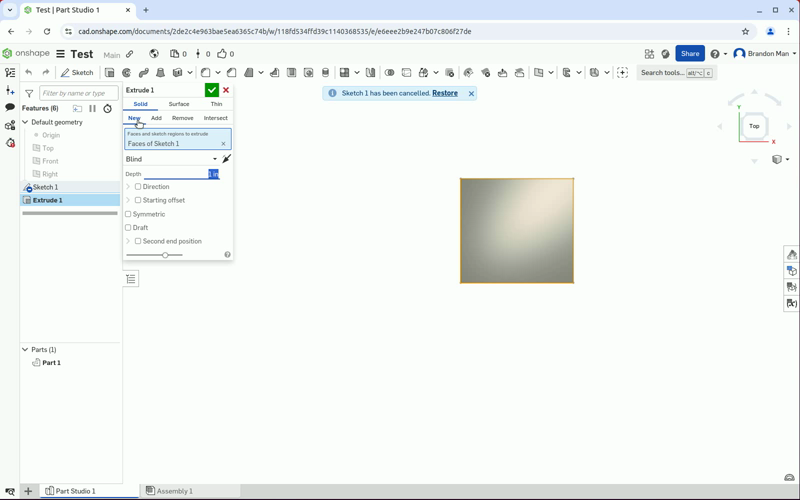
text(8.906)
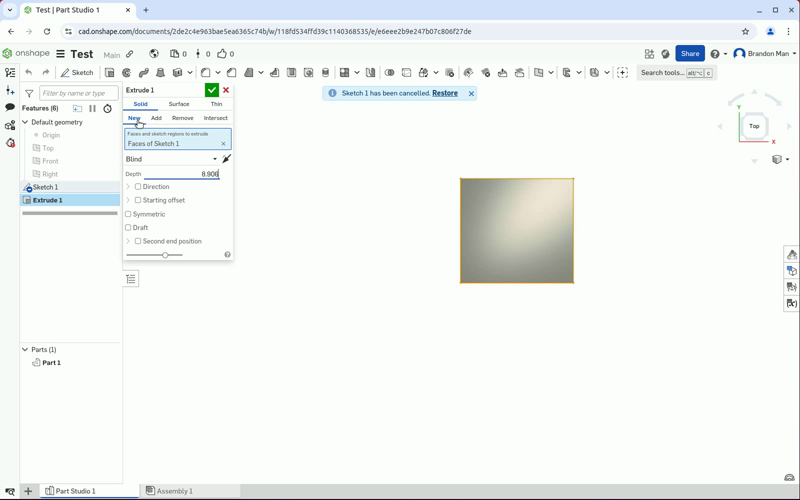
key(enter)
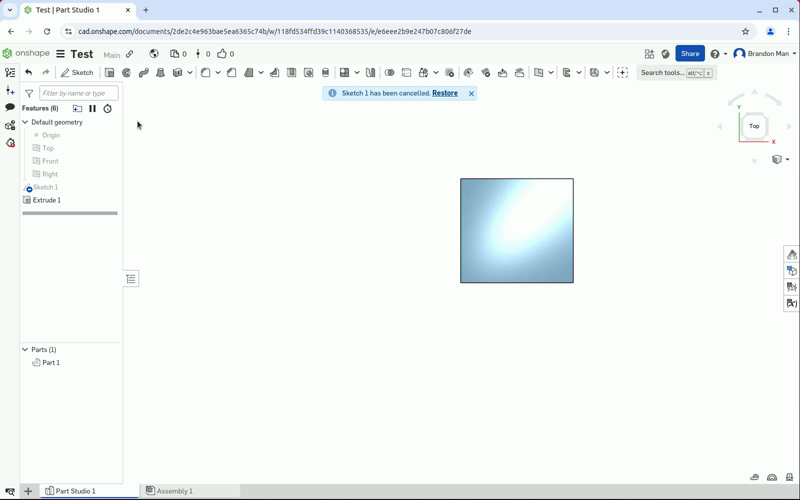
key(shift+h)
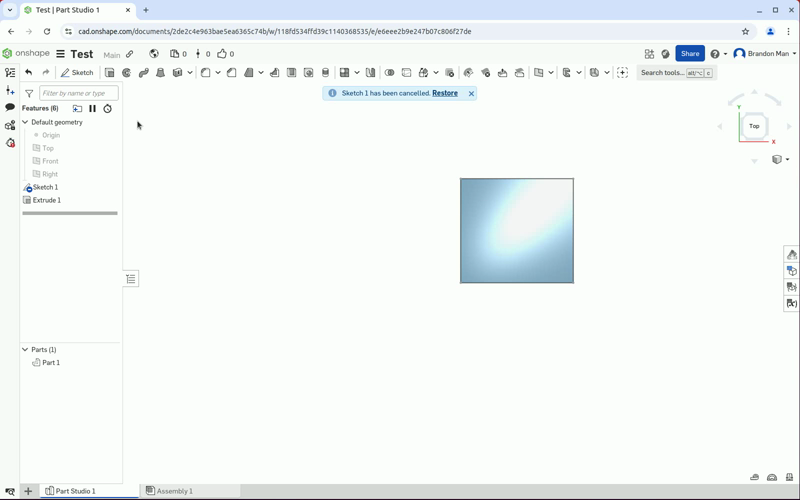
key(shift+h)
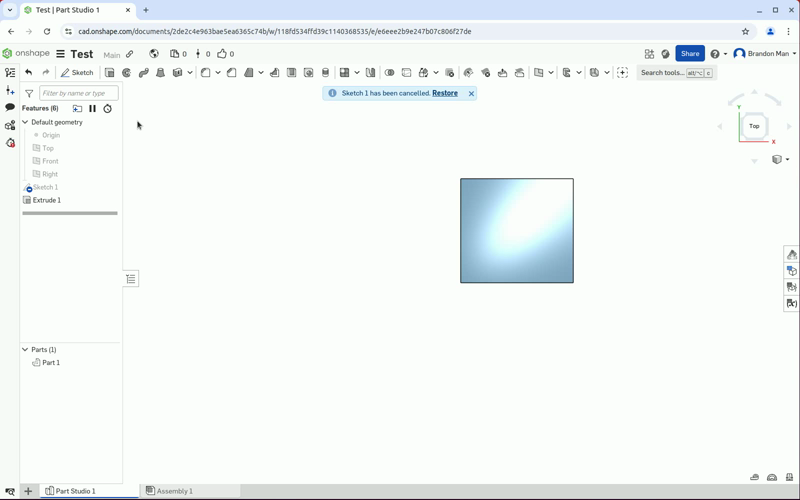
mouse_move(73, 189)
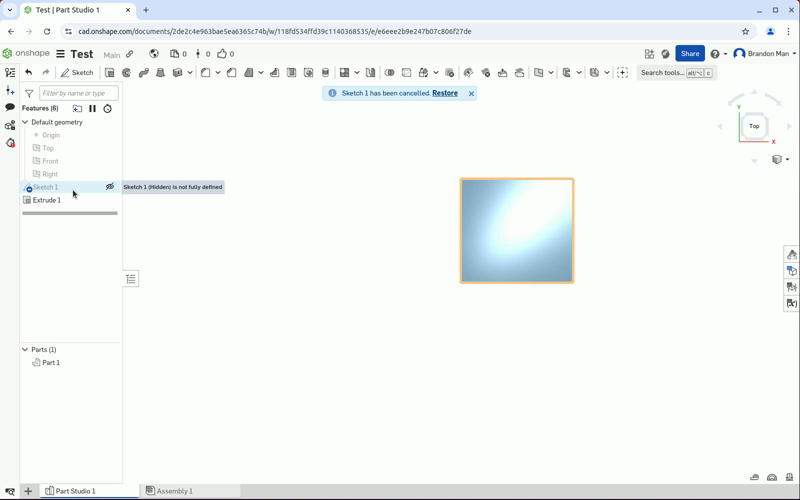
click(73, 189)
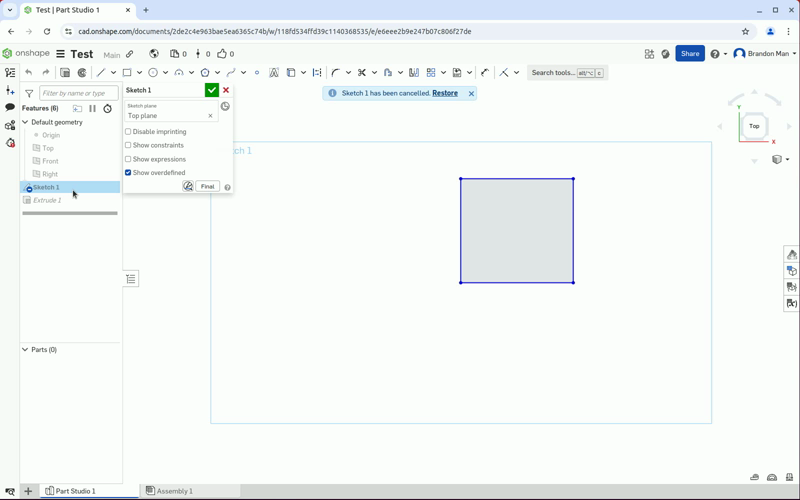
mouse_move(229, 92)
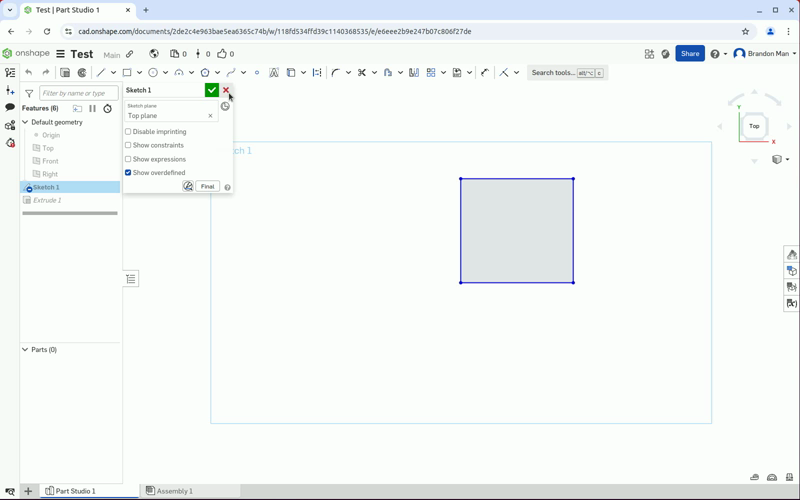
click(229, 92)
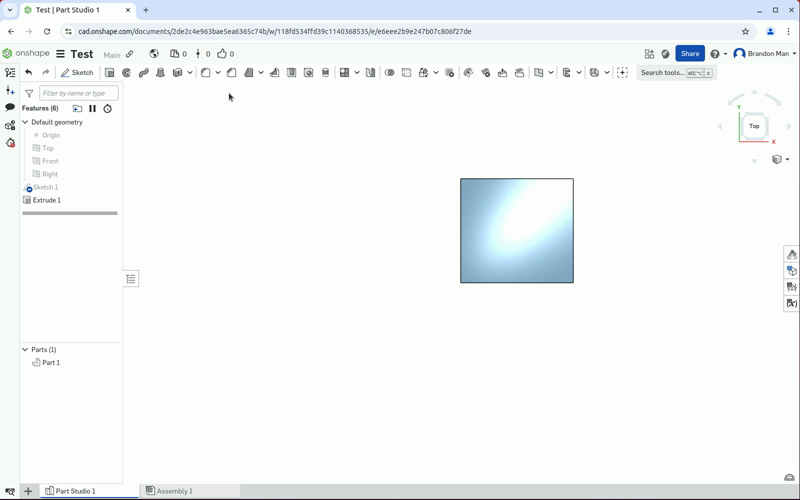
mouse_move(541, 75)
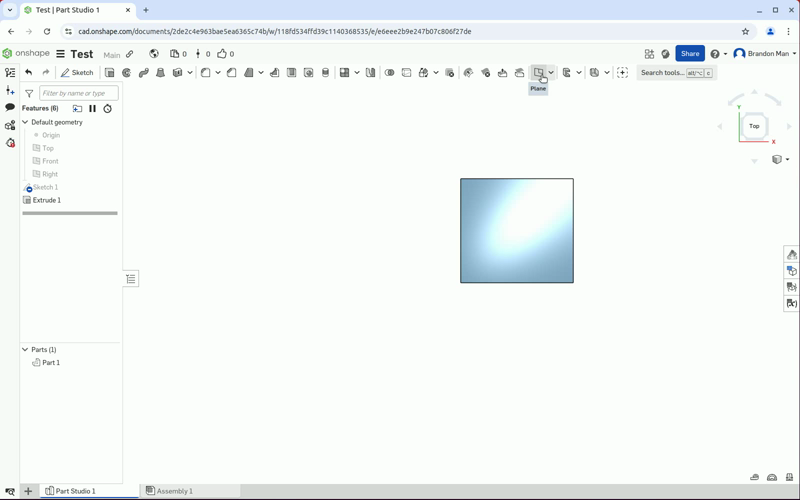
click(541, 75)
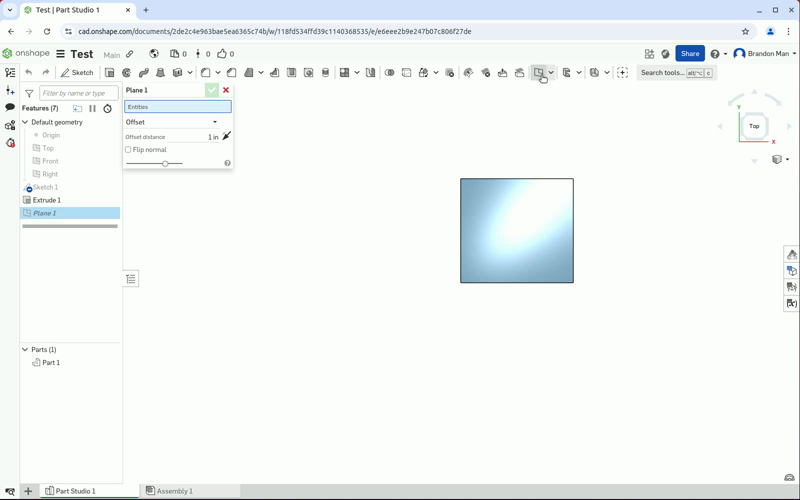
mouse_move(73, 150)
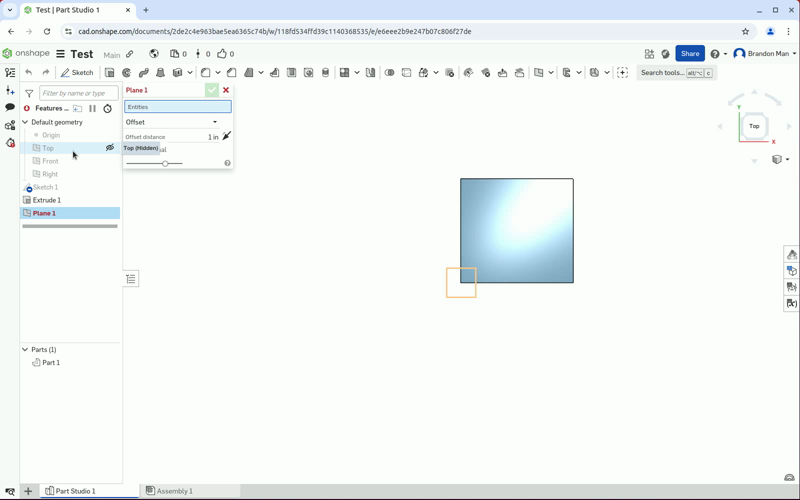
click(73, 150)
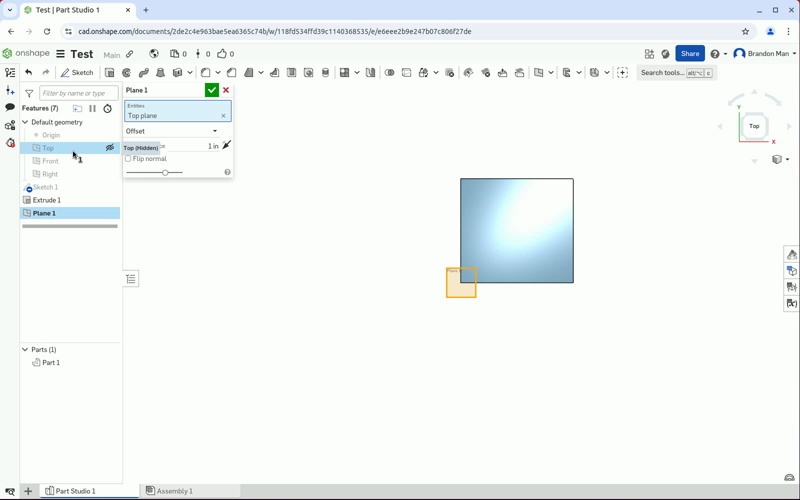
key(tab, 2)
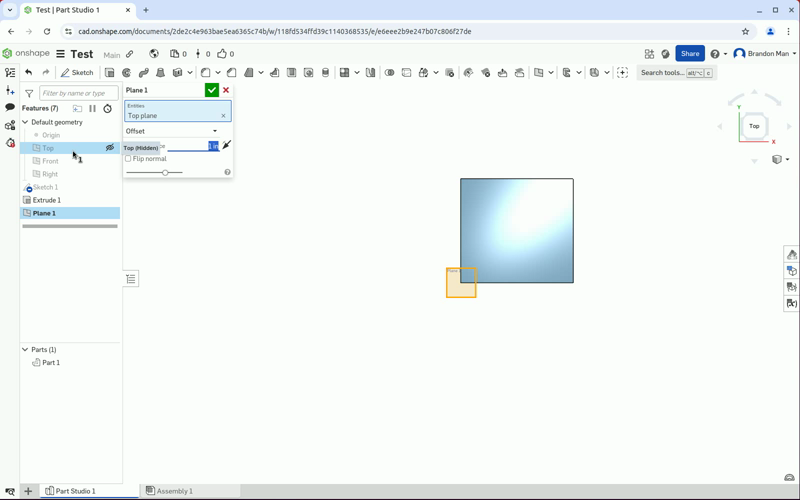
text(8.904)
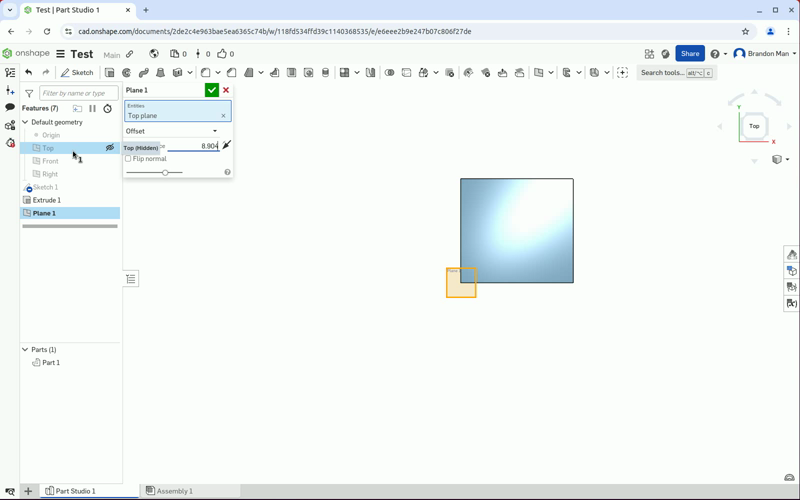
key(enter, 2)
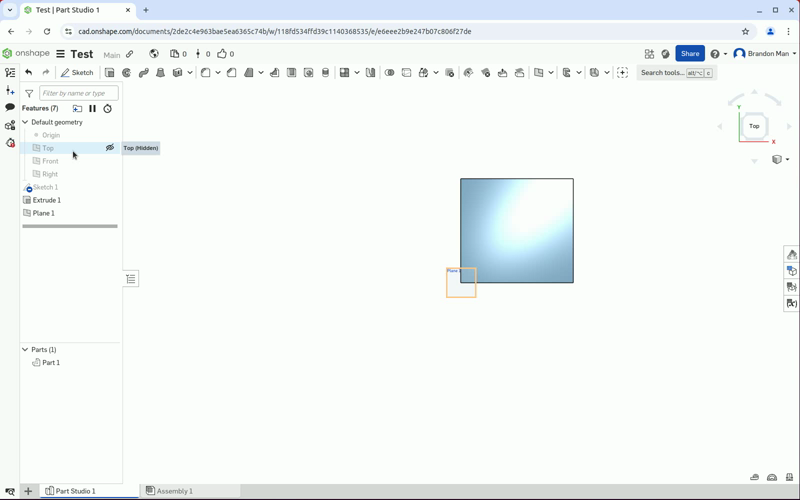
key(shift+s)
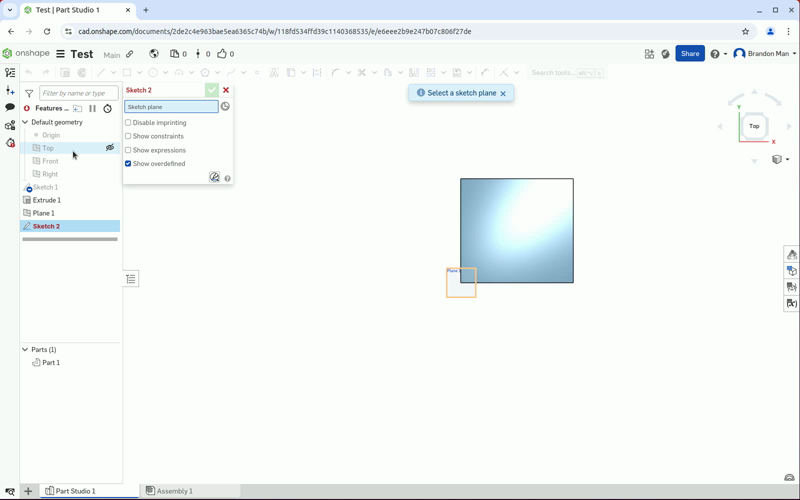
mouse_move(73, 215)
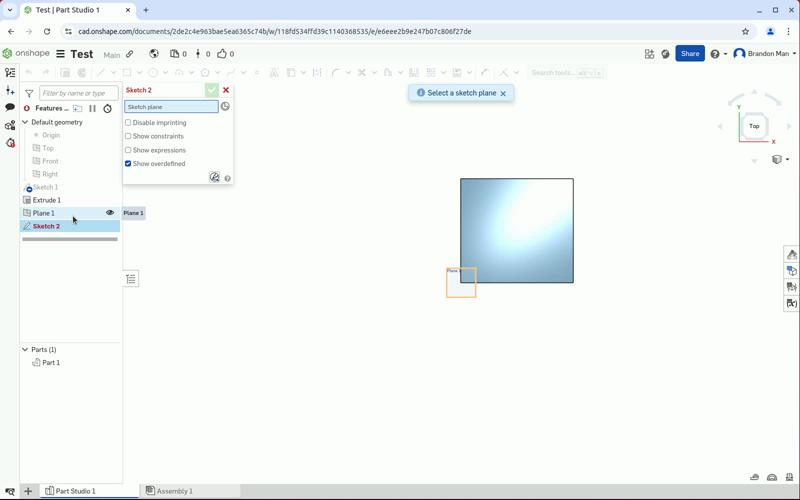
click(73, 215)
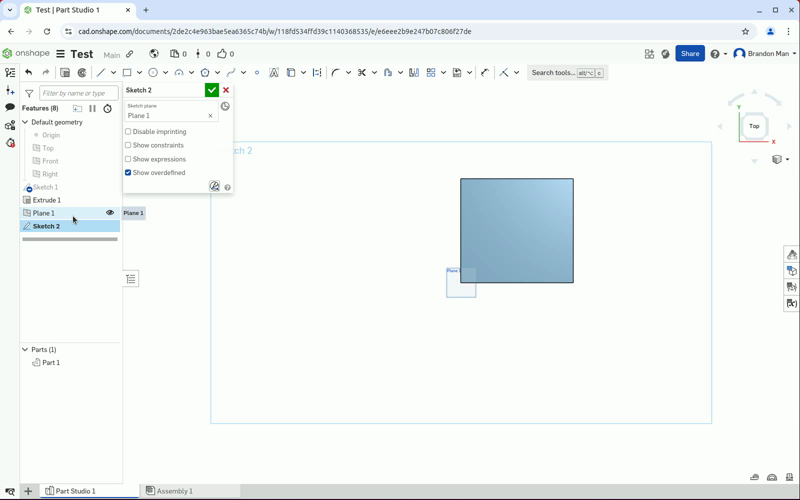
mouse_move(73, 352)
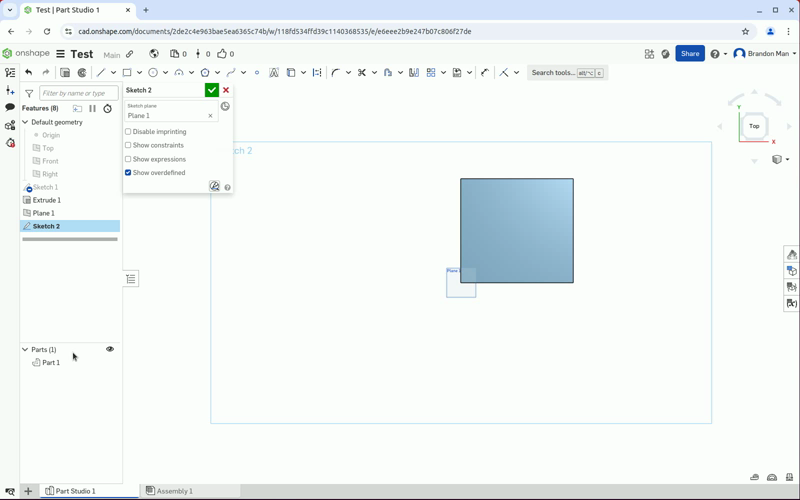
key(y)
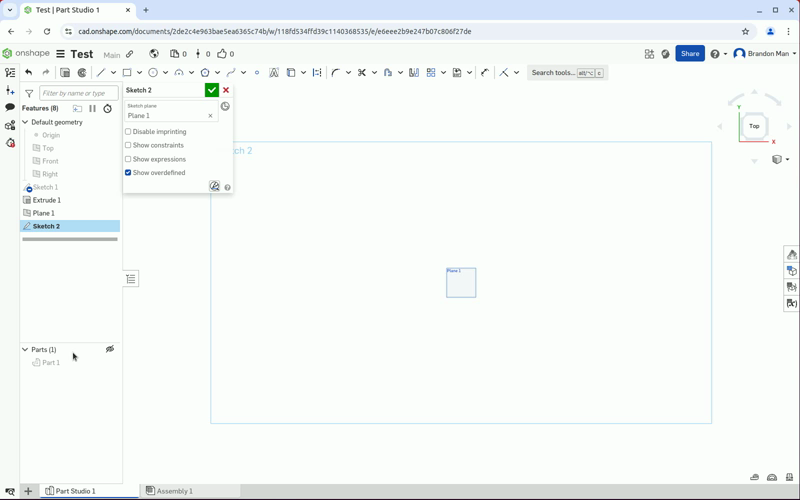
key(c)
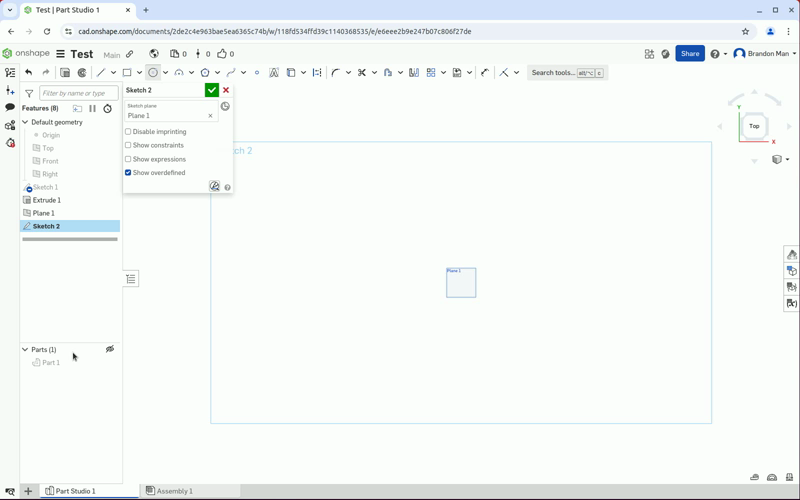
key_down(shift)
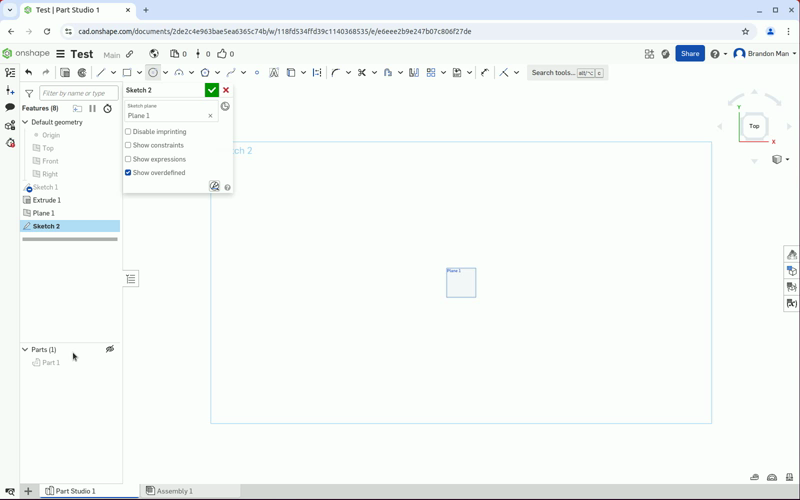
mouse_move(514, 231)
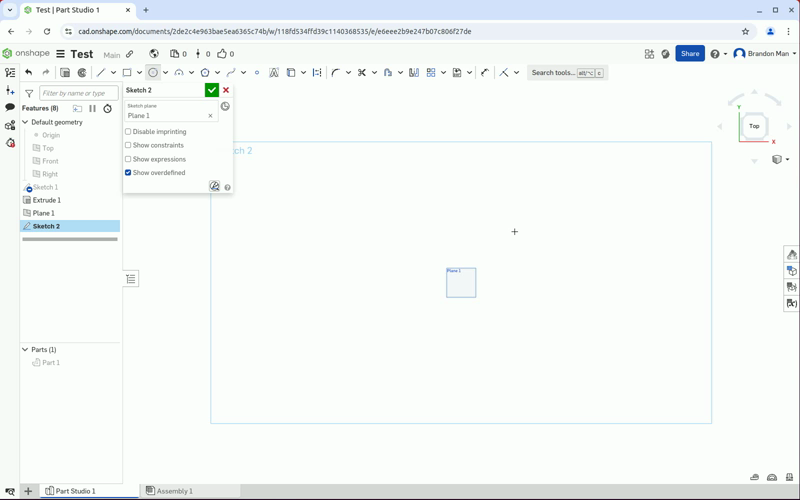
click(514, 231)
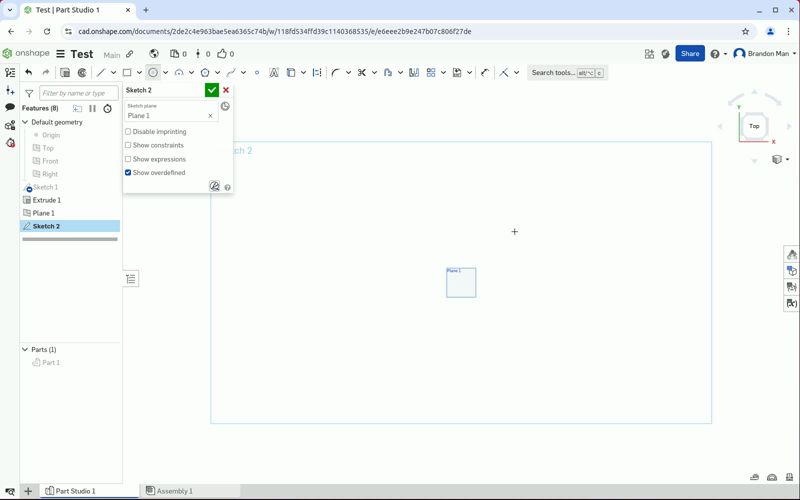
key_up(shift)
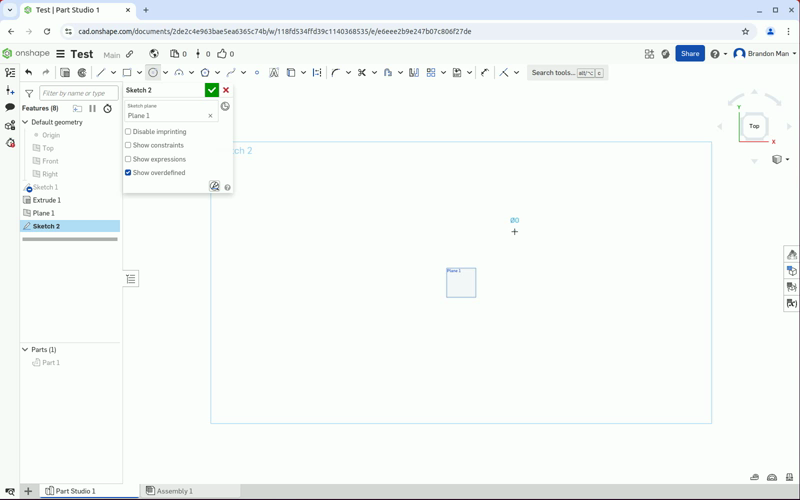
mouse_move(537, 231)
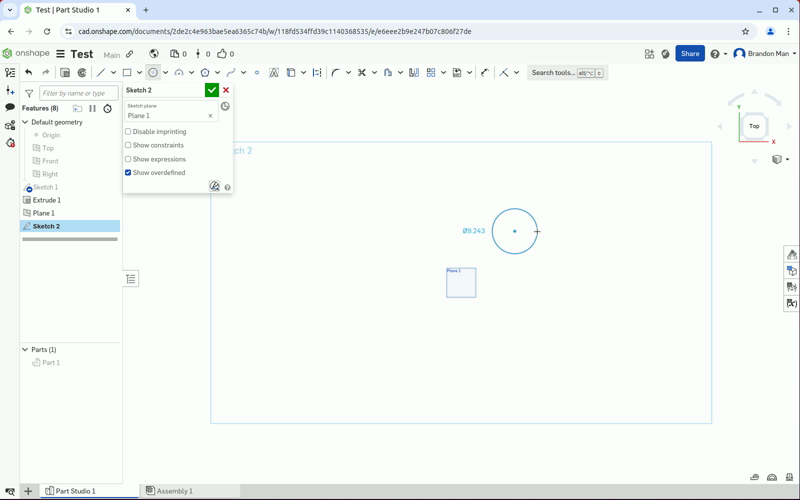
click(537, 231)
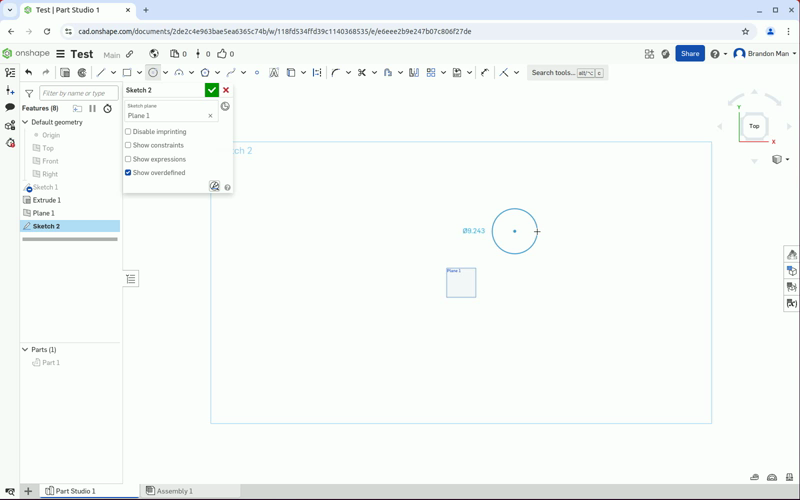
key(esc)
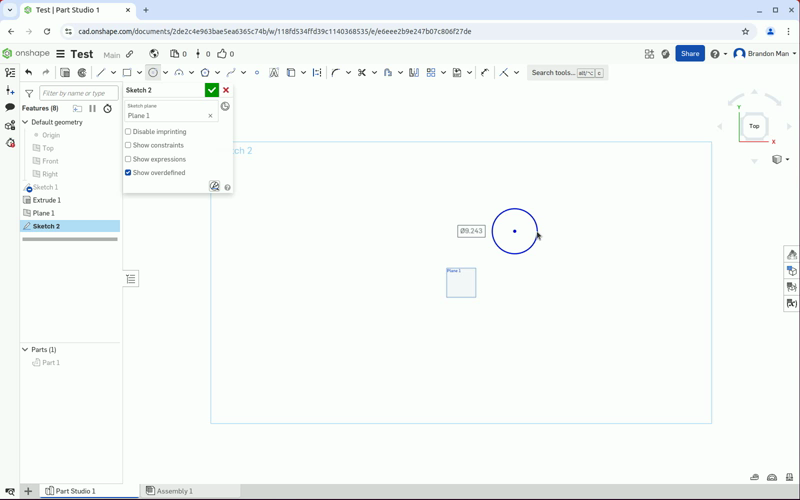
mouse_move(510, 251)
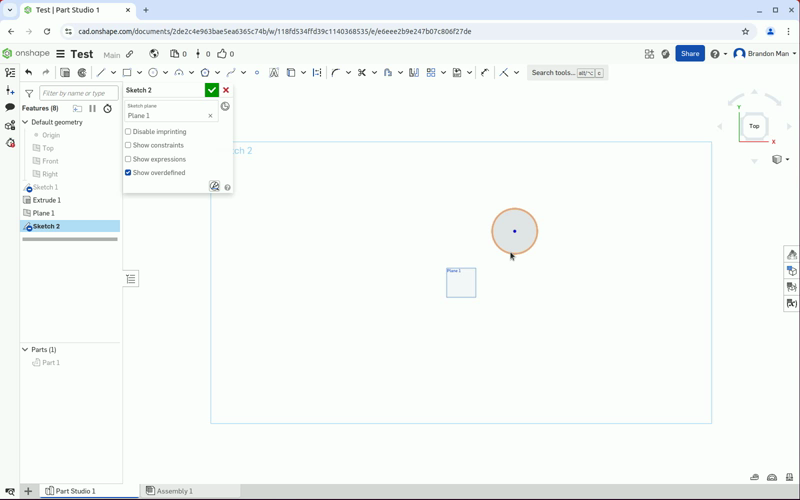
scroll(6)
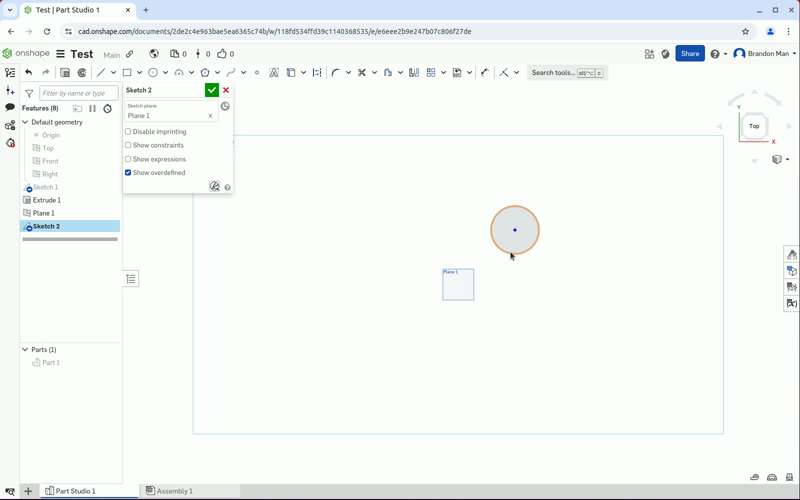
scroll(6)
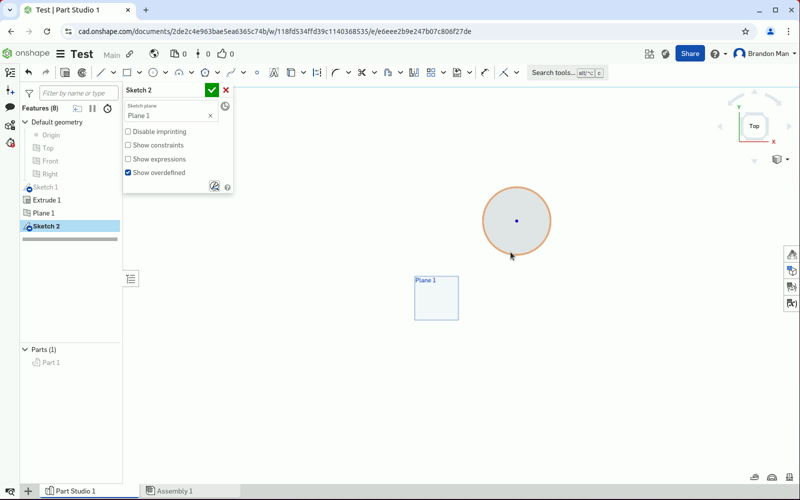
scroll(6)
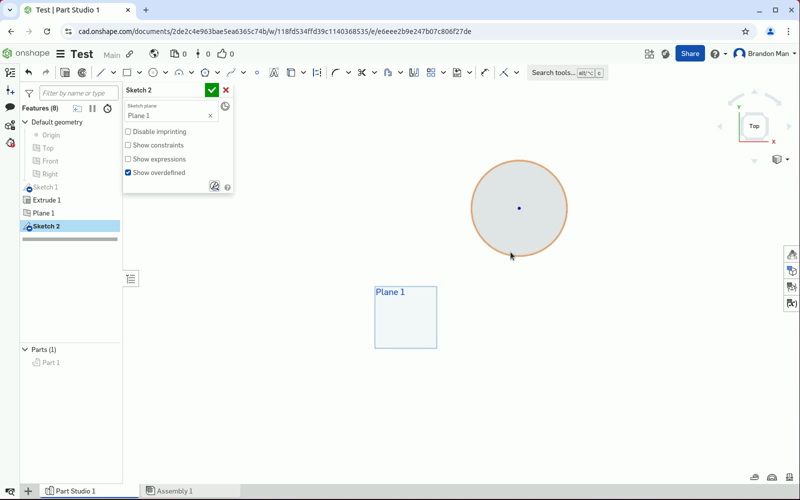
scroll(6)
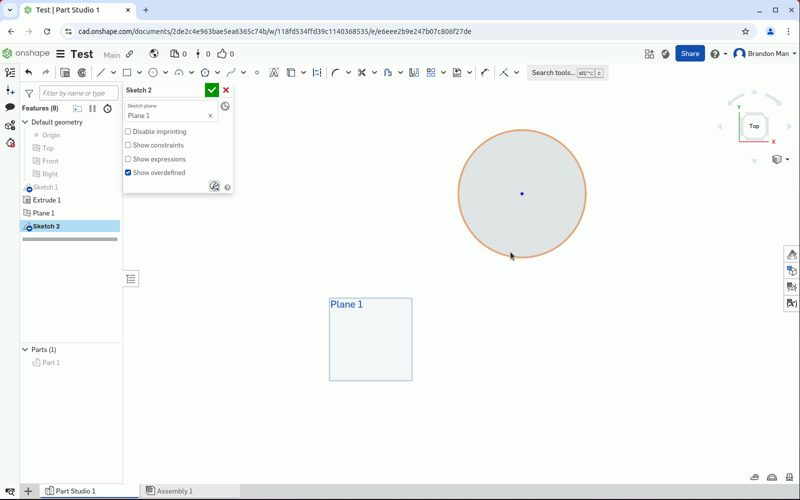
scroll(6)
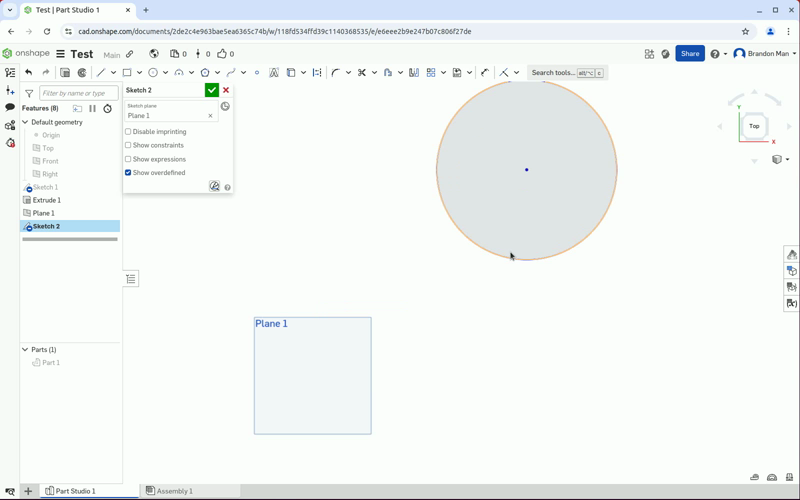
scroll(6)
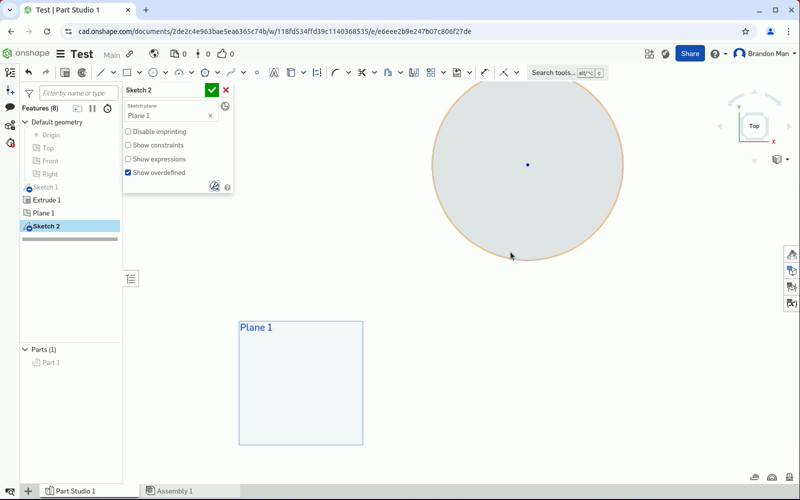
scroll(6)
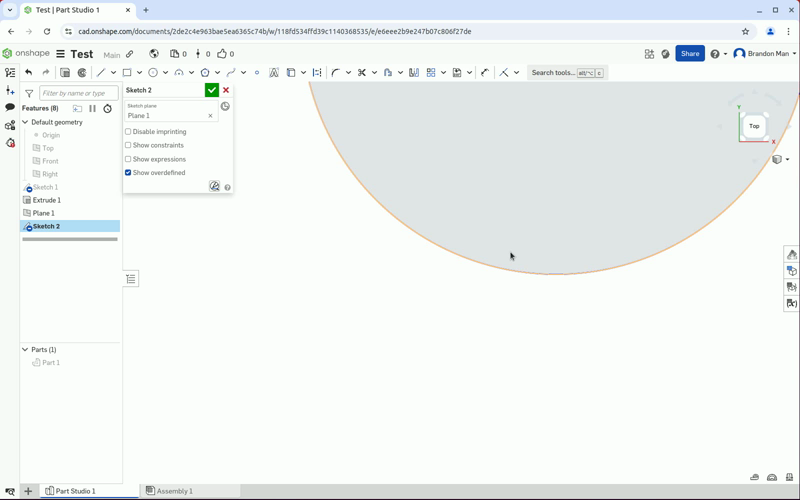
click(510, 251)
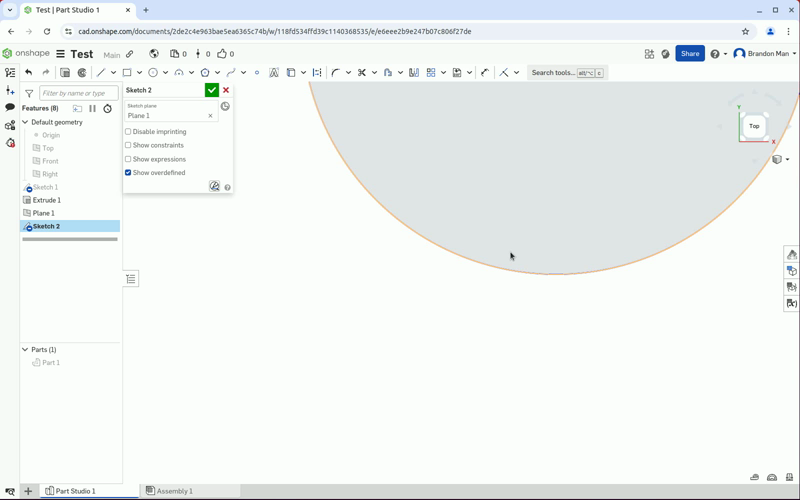
scroll(-6)
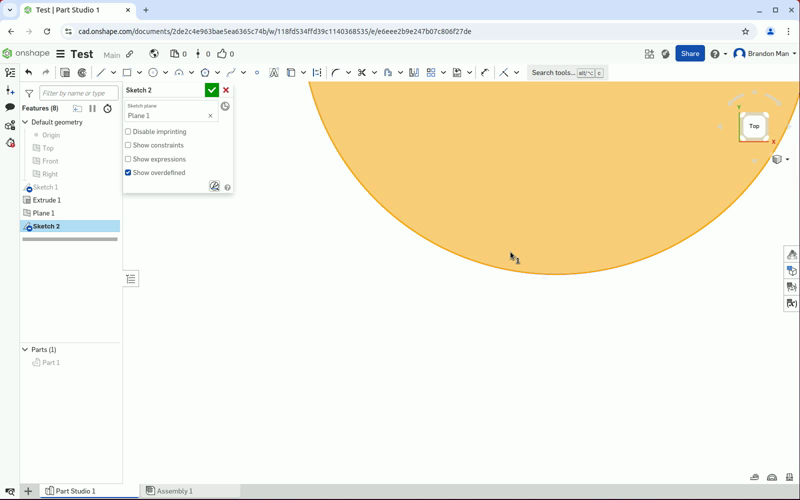
scroll(-6)
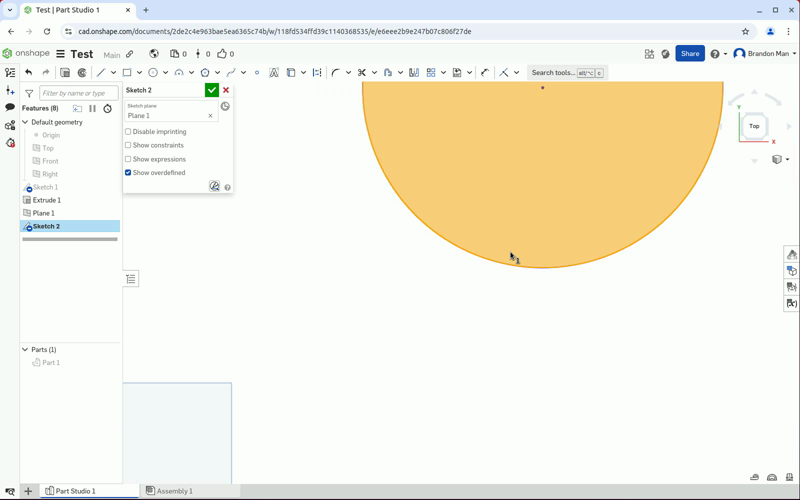
scroll(-6)
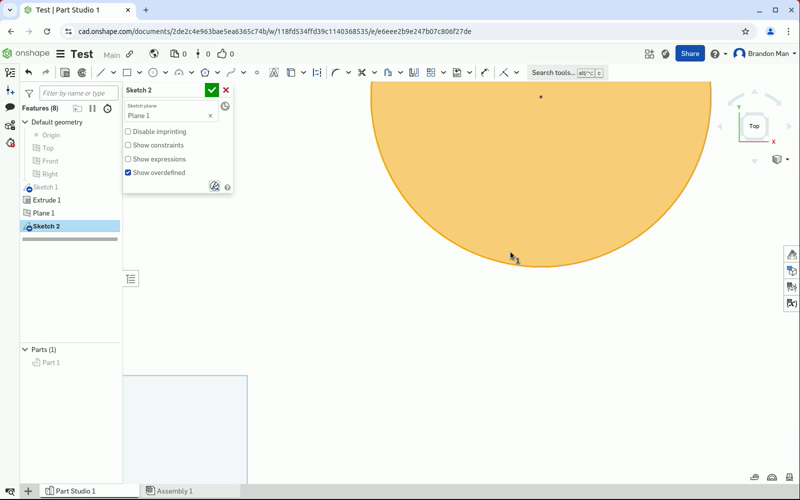
scroll(-6)
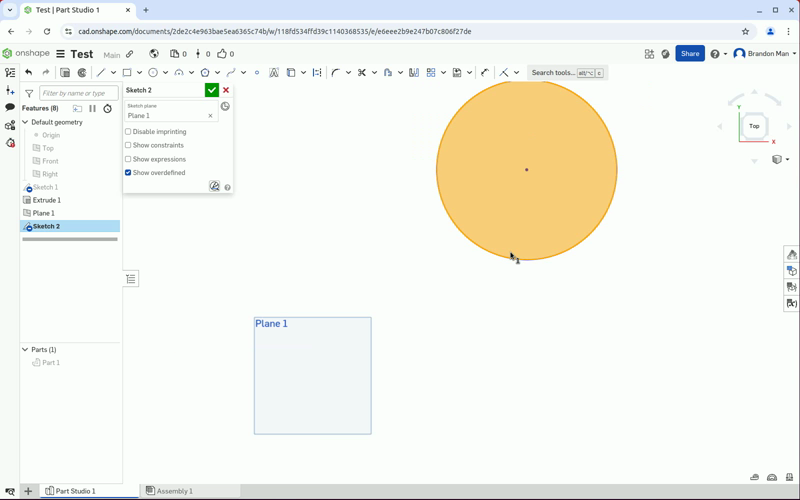
scroll(-6)
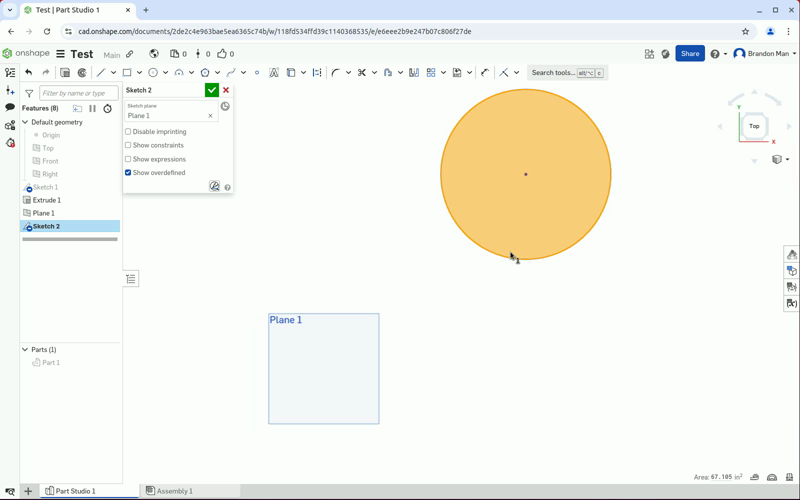
scroll(-6)
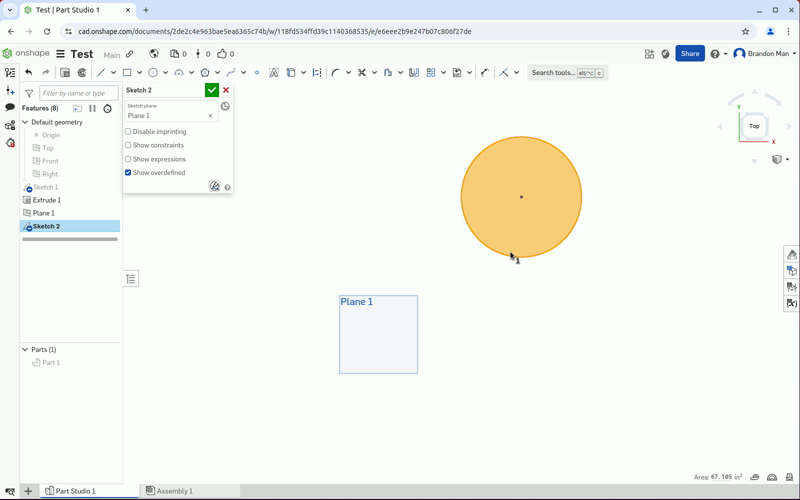
scroll(-6)
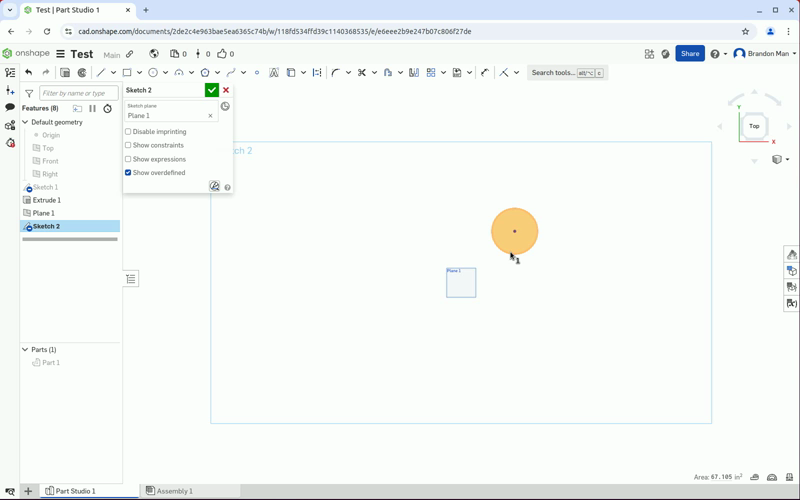
mouse_move(73, 352)
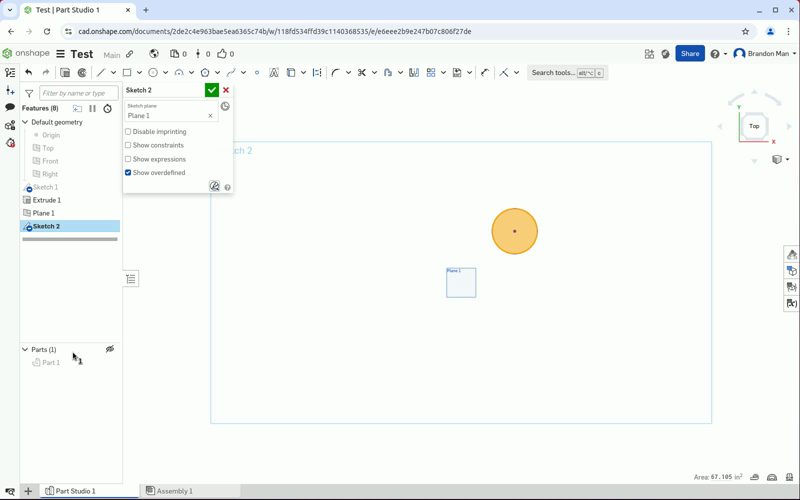
key(shift+y)
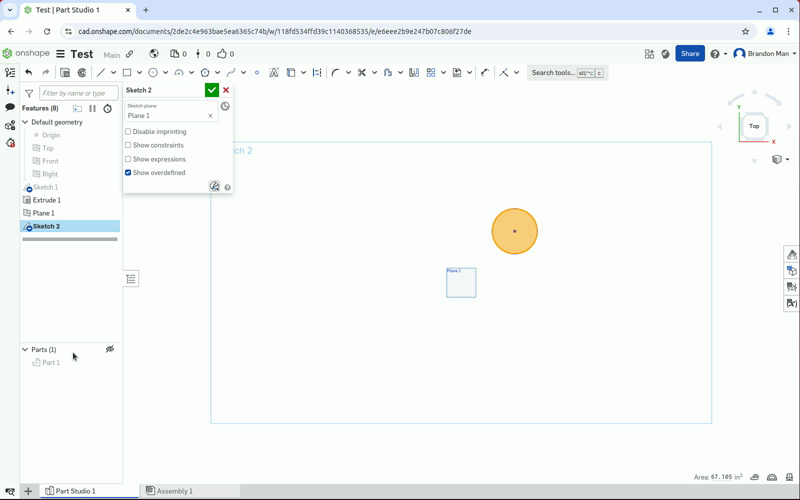
key(shift+e)
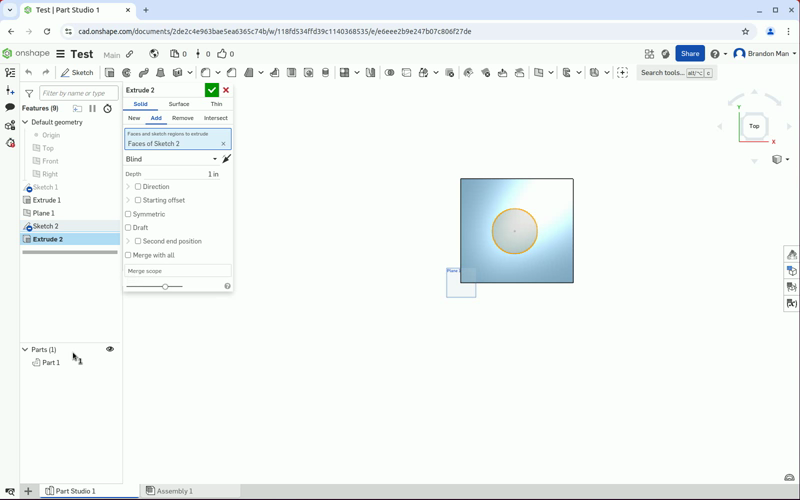
mouse_move(143, 106)
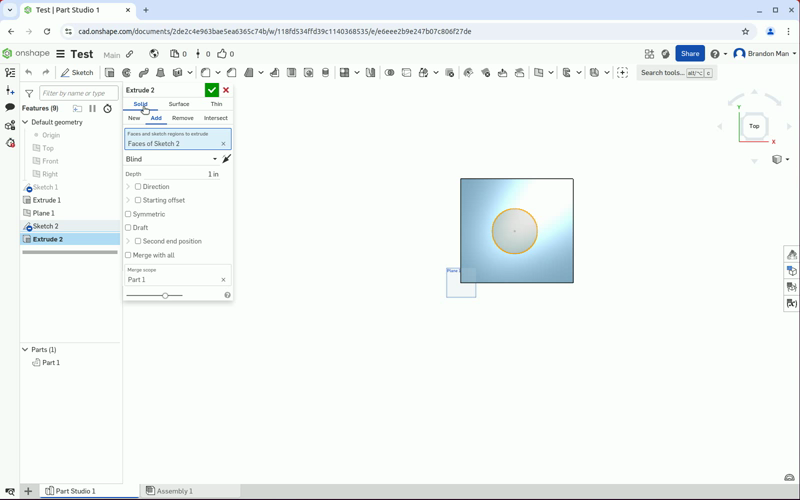
click(143, 106)
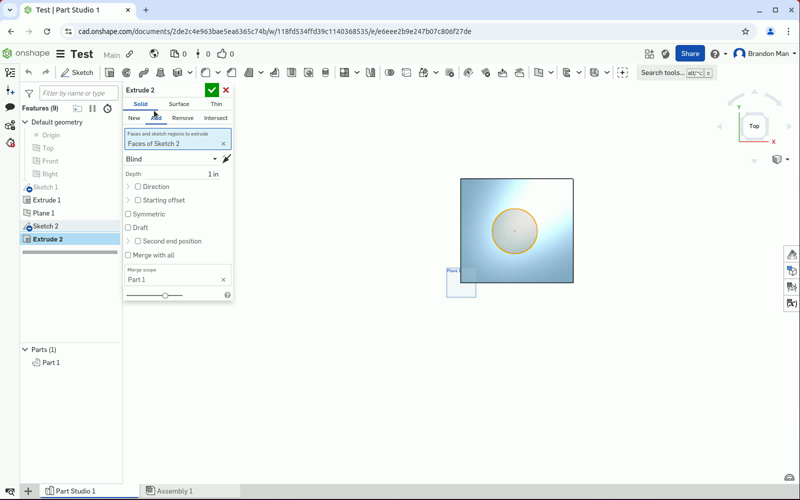
mouse_move(186, 120)
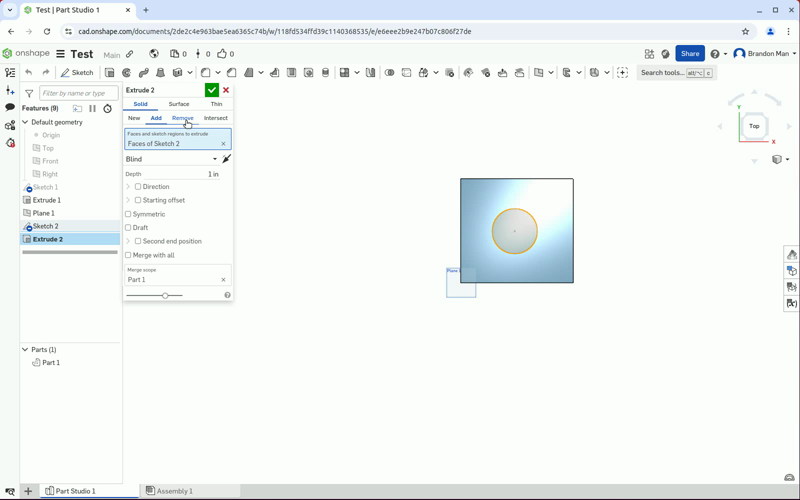
click(186, 120)
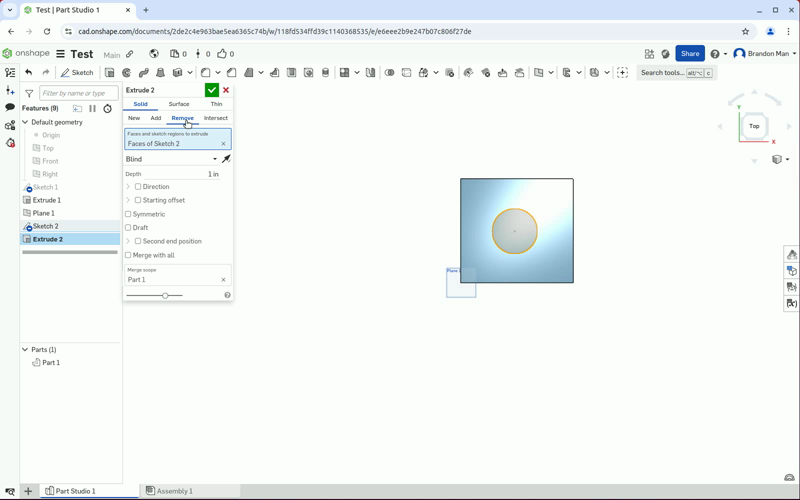
key(tab, 4)
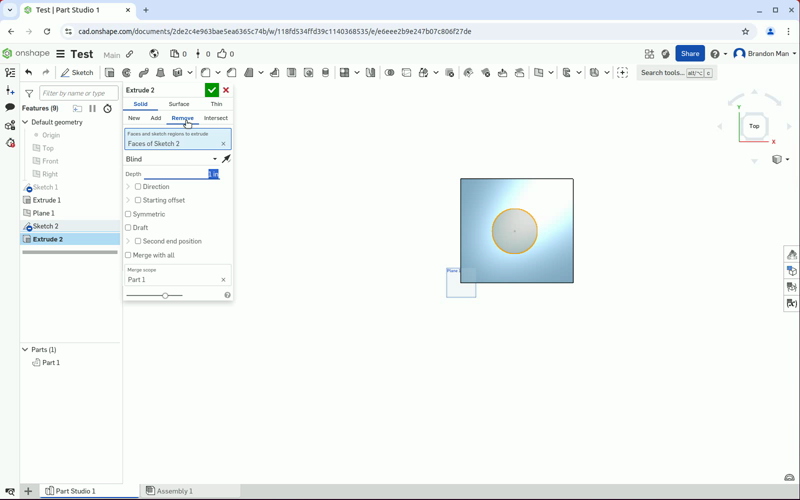
text(8.906)
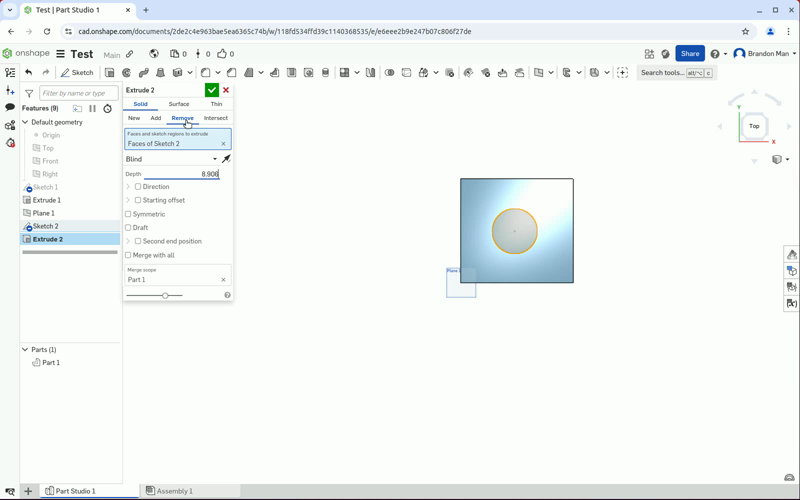
key(tab, 6)
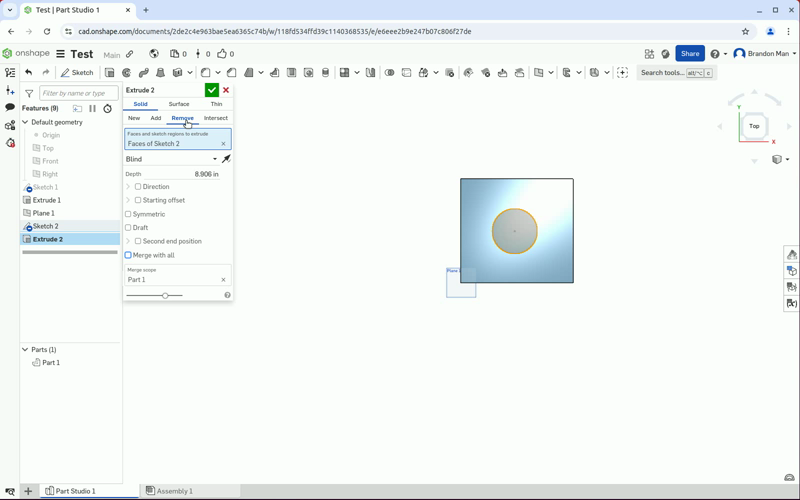
key(space)
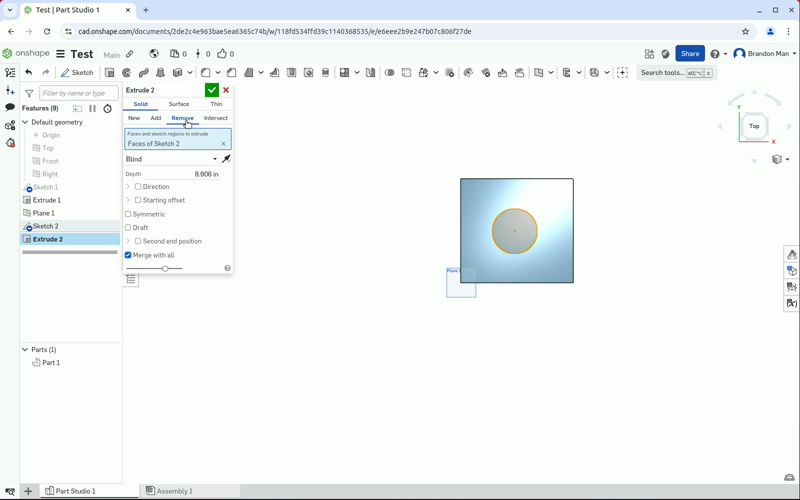
key(enter)
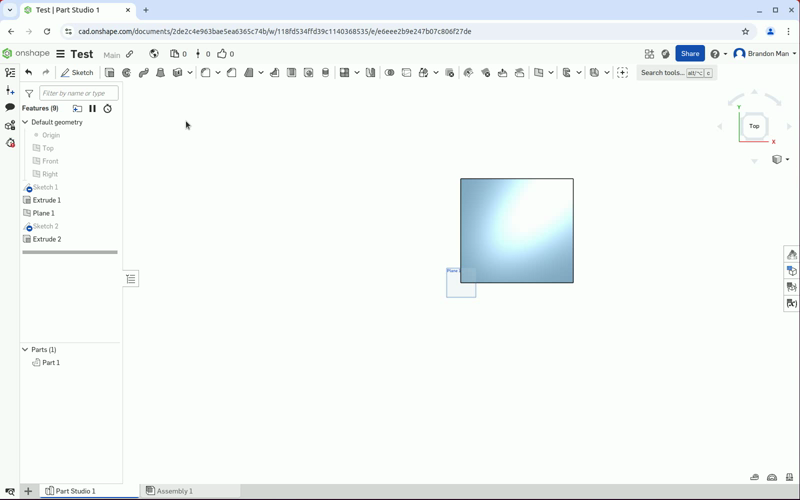
key(shift+h)
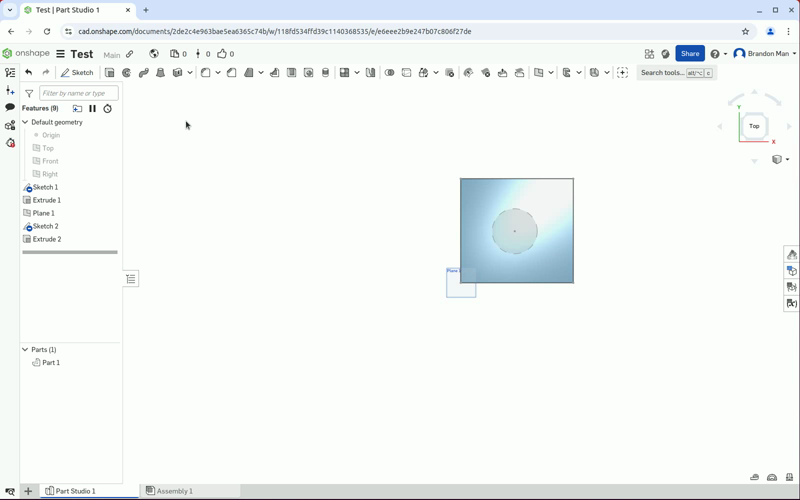
key(shift+h)
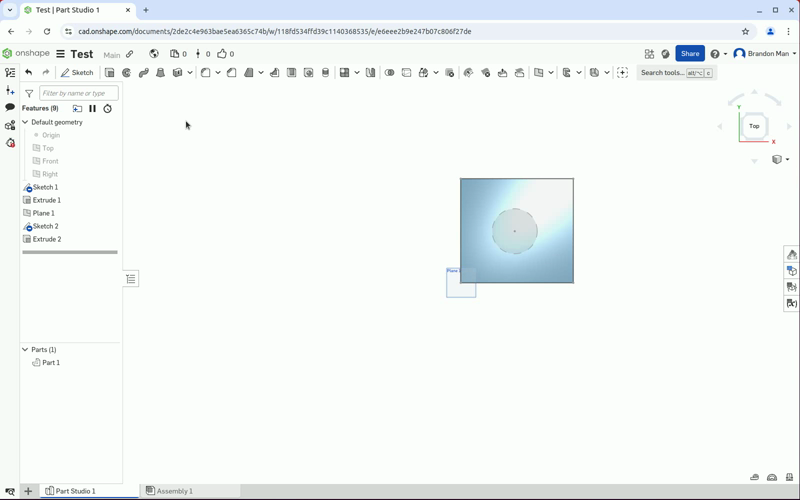
key(shift+7)
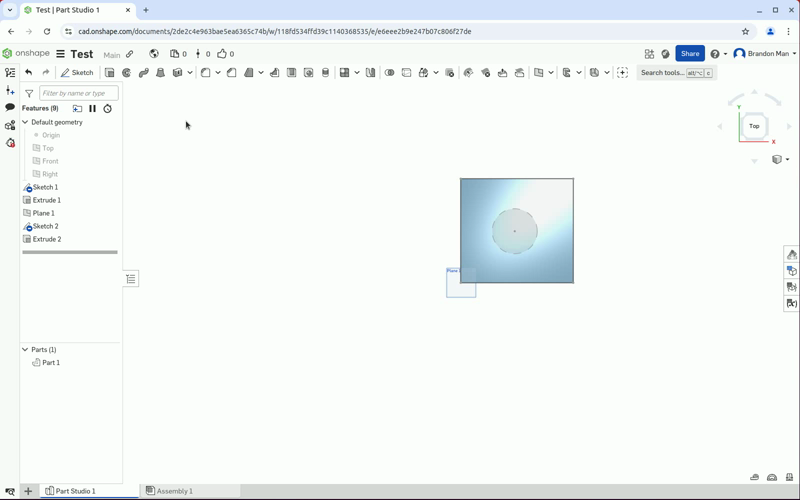
key(up, 3)
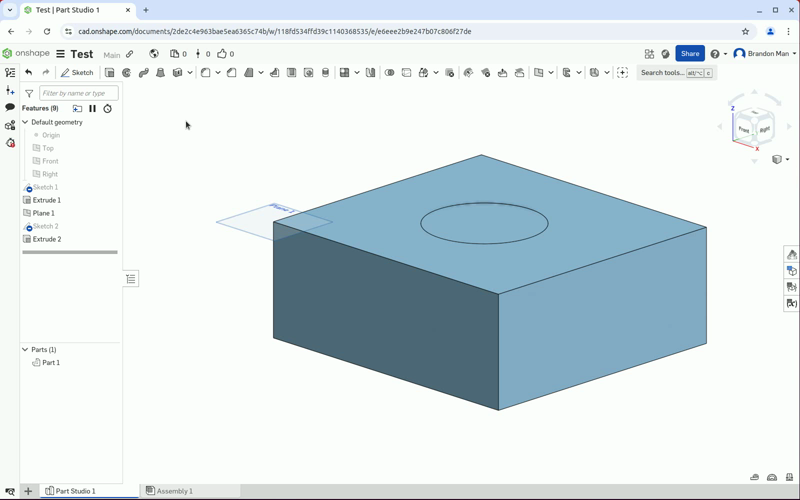
key(left, 3)
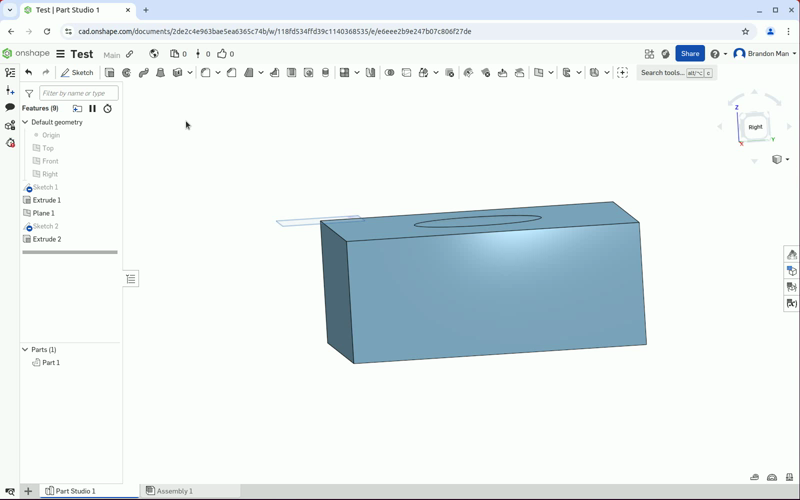
key(right, 3)
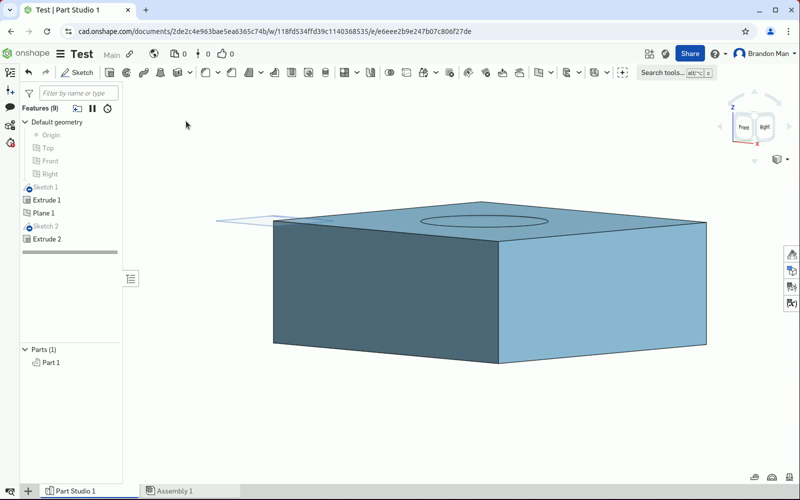
key(down, 3)
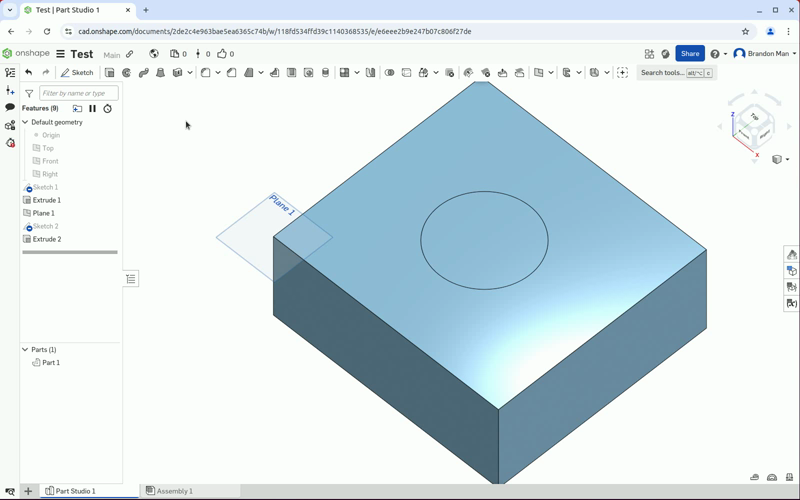
mouse_move(73, 189)
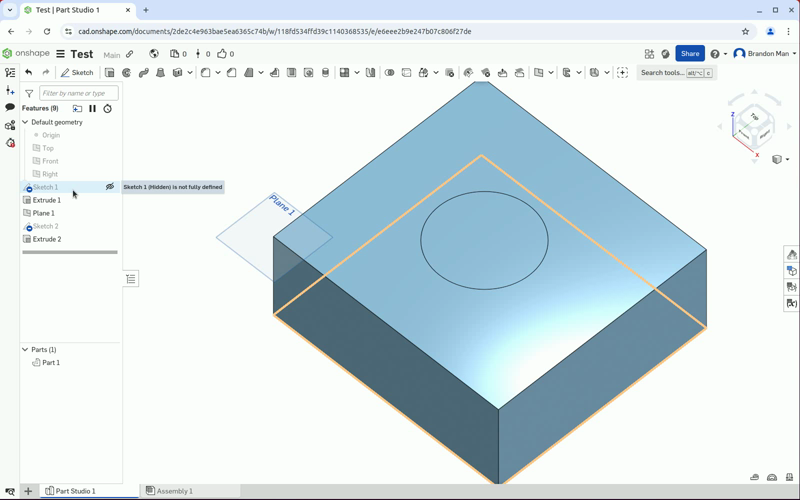
click(73, 189)